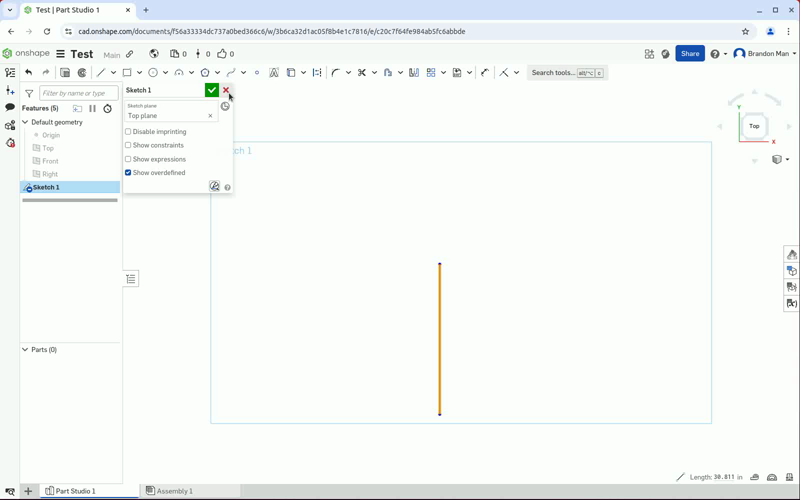
key(shift+h)
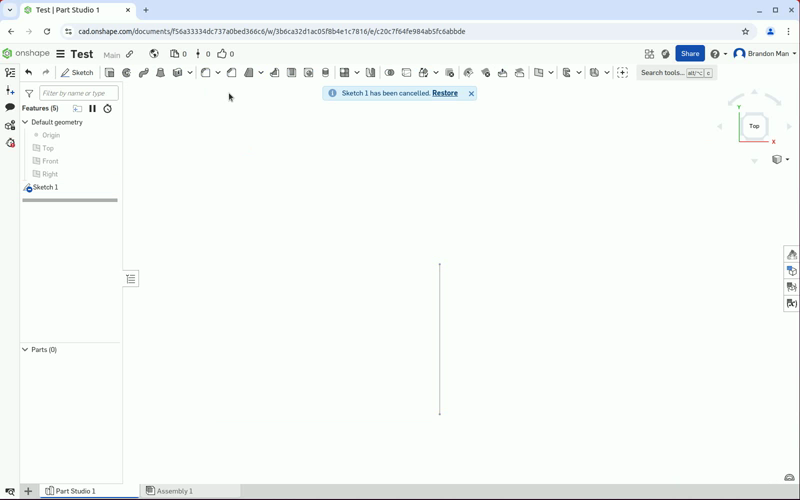
key(shift+s)
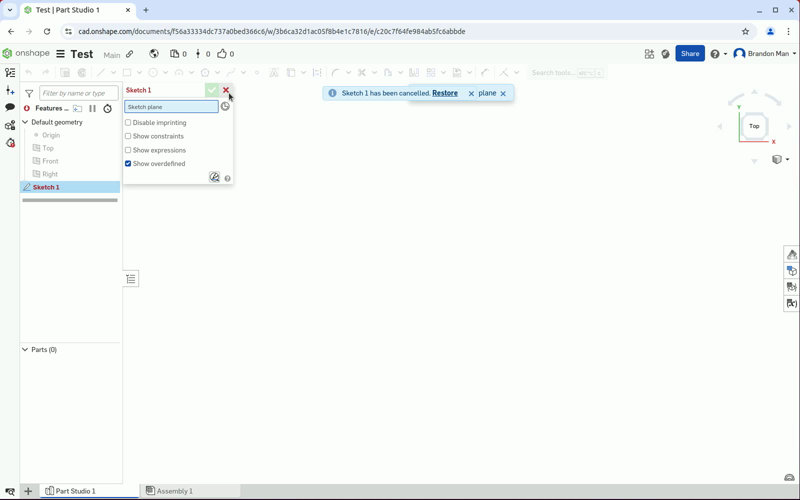
mouse_move(73, 150)
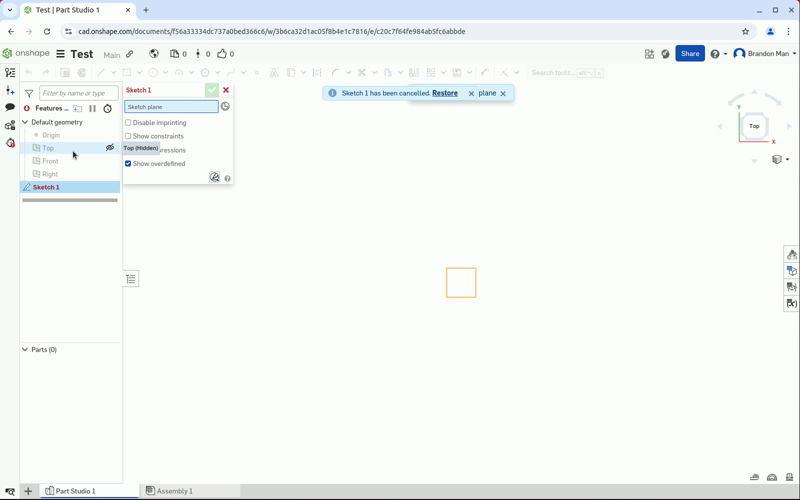
click(73, 150)
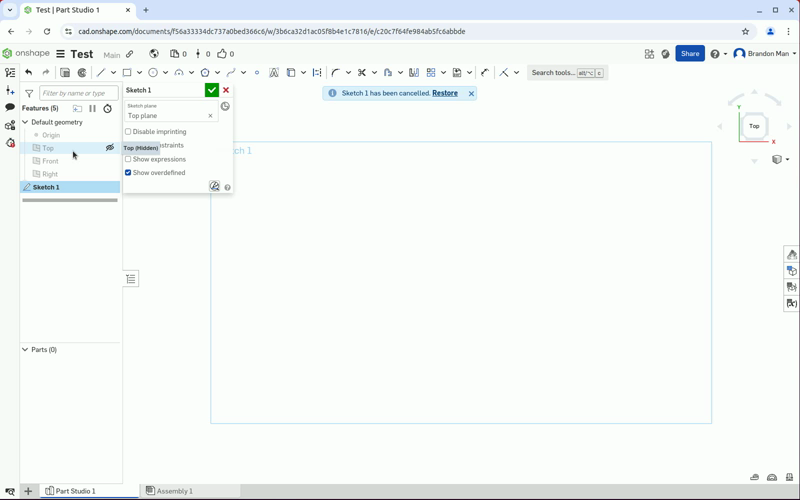
mouse_move(73, 352)
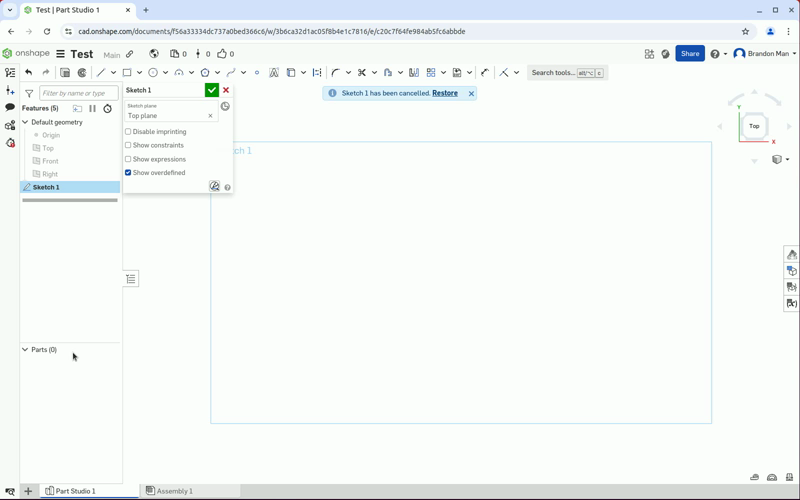
key(y)
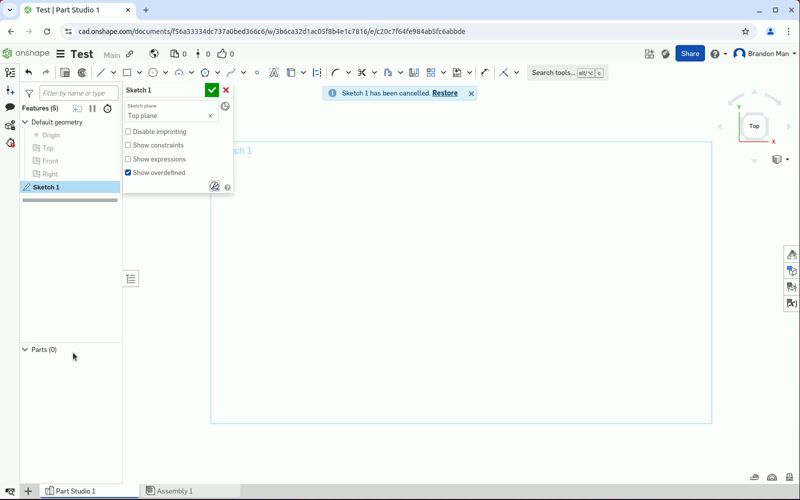
key(c)
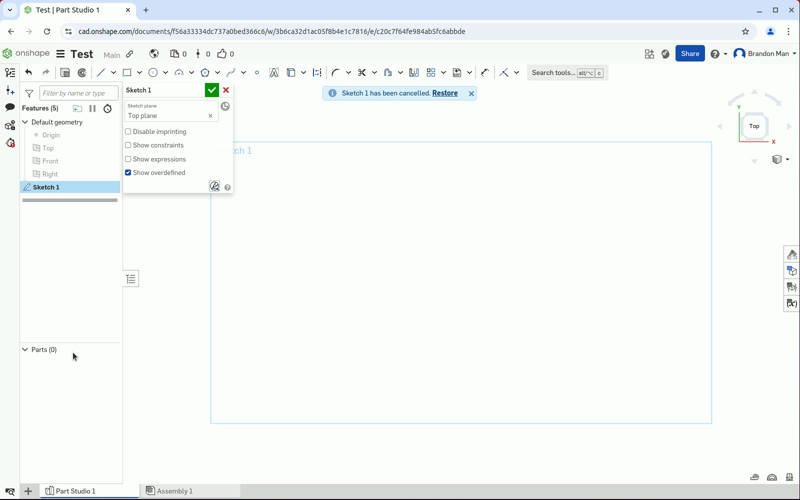
key_down(shift)
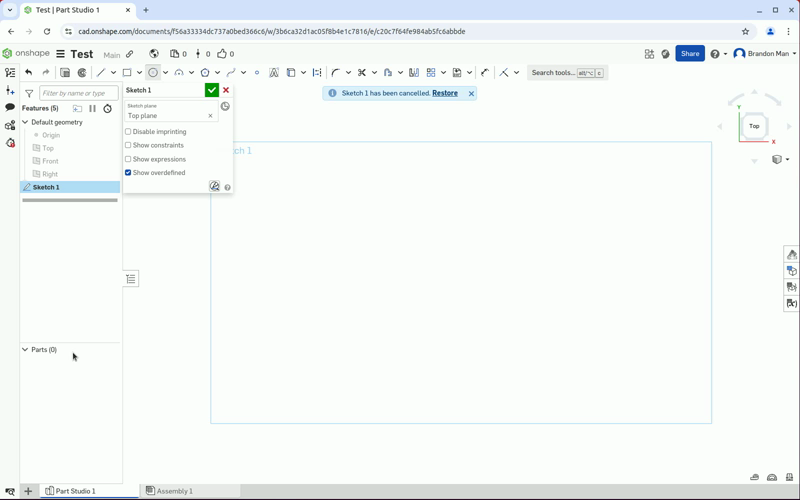
mouse_move(461, 225)
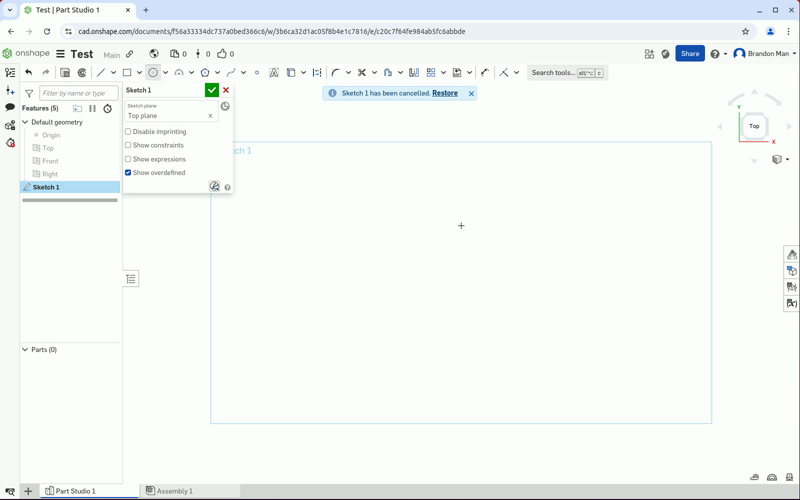
click(461, 225)
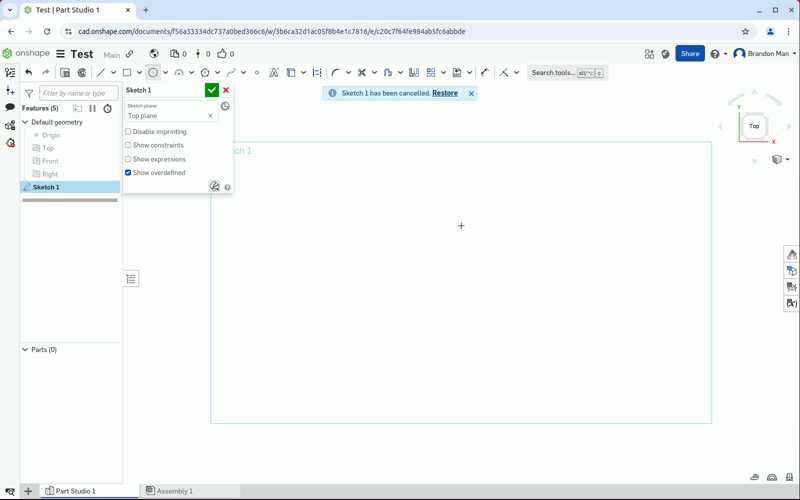
key_up(shift)
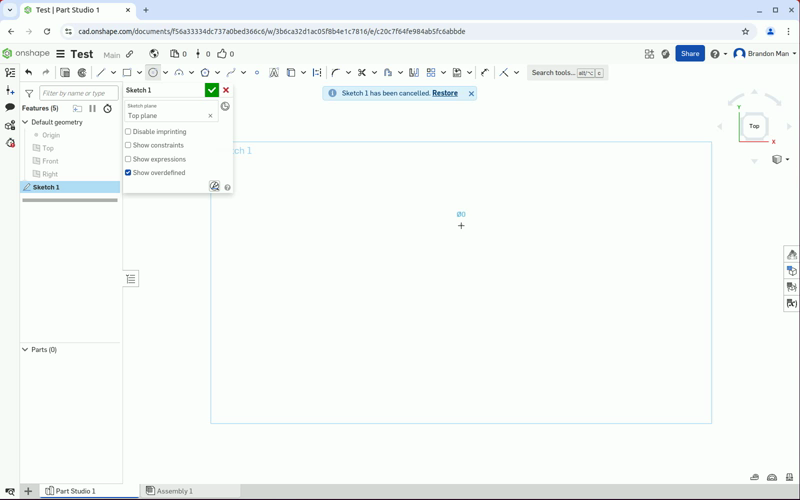
mouse_move(517, 225)
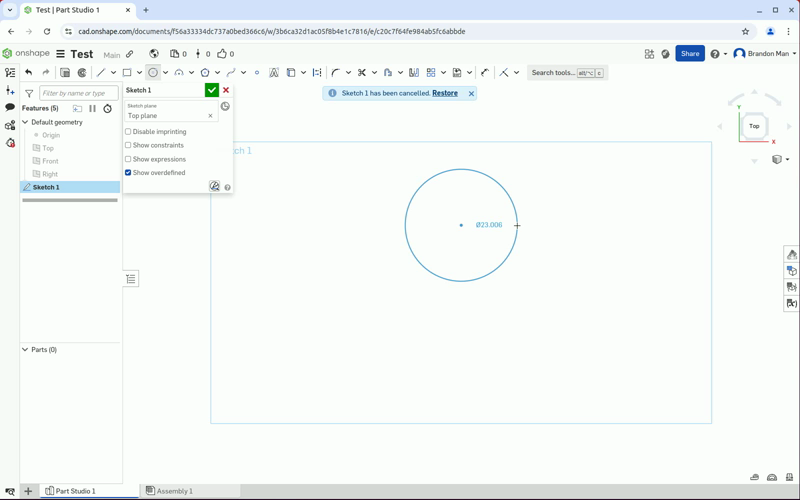
click(517, 225)
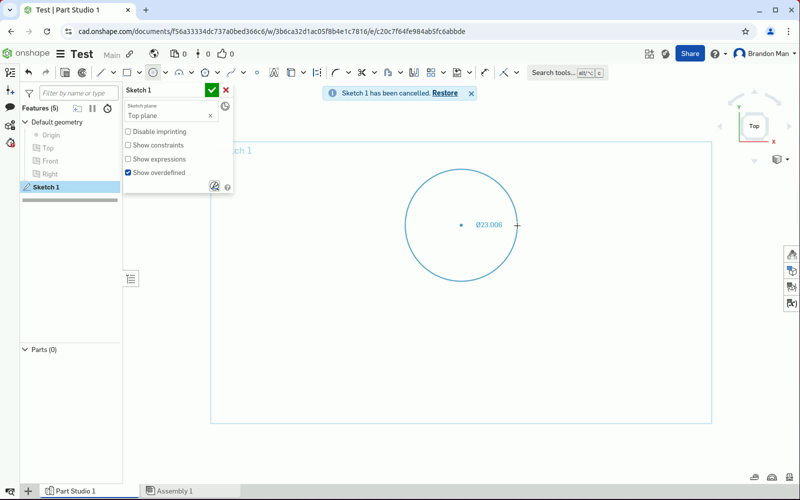
key(esc)
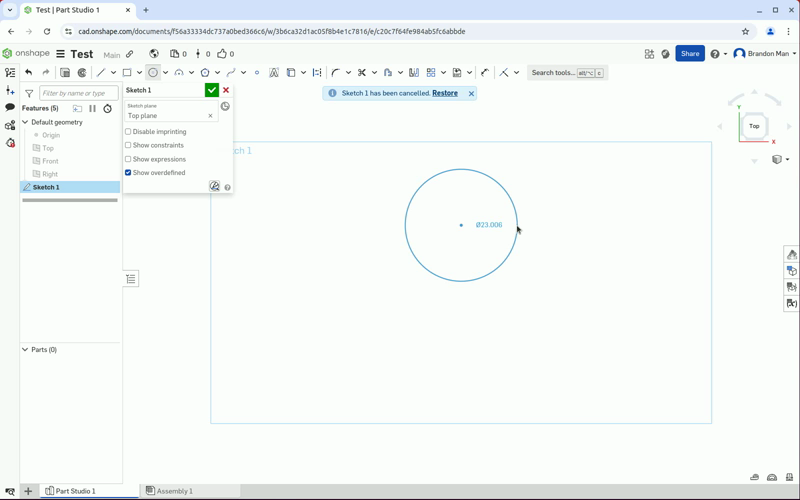
key(c)
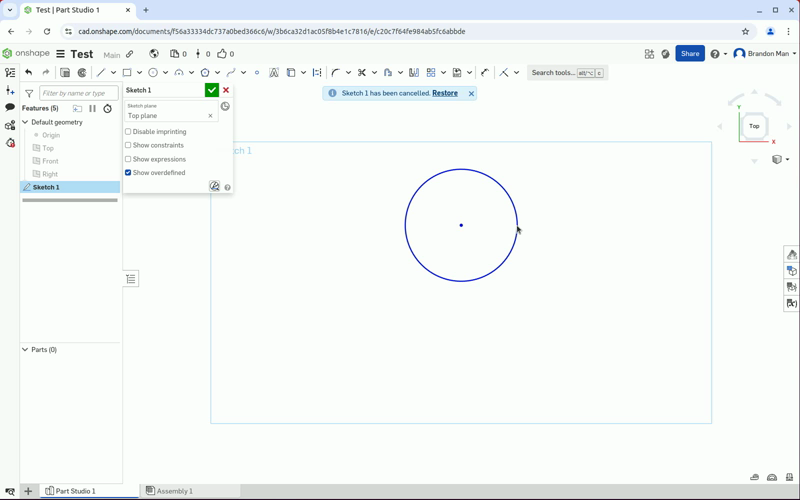
key_down(shift)
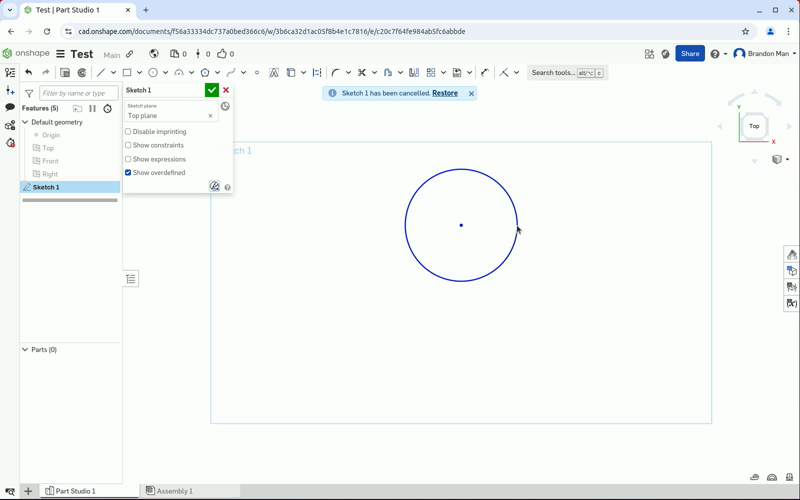
mouse_move(461, 225)
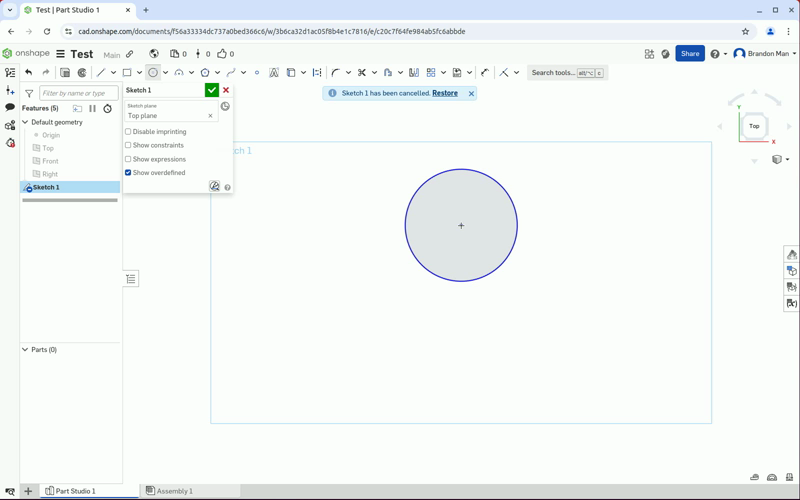
click(461, 225)
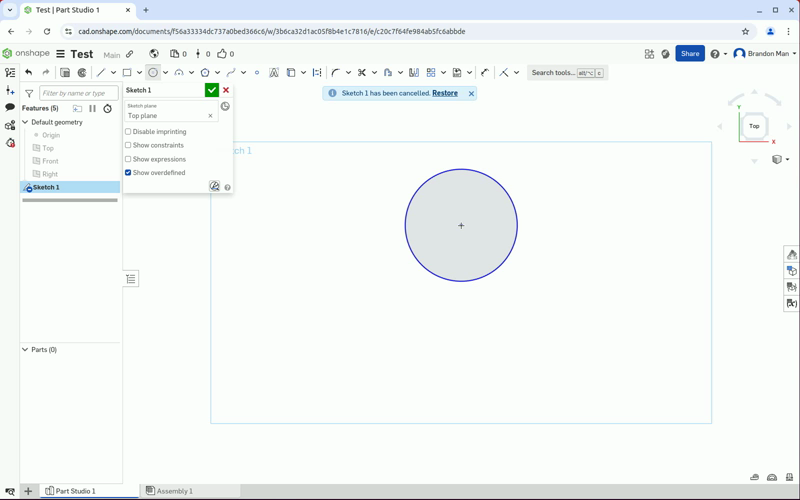
key_up(shift)
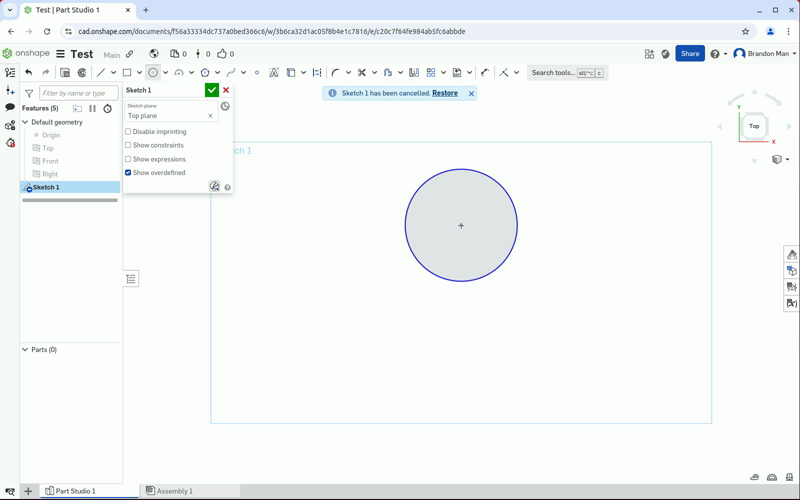
mouse_move(500, 225)
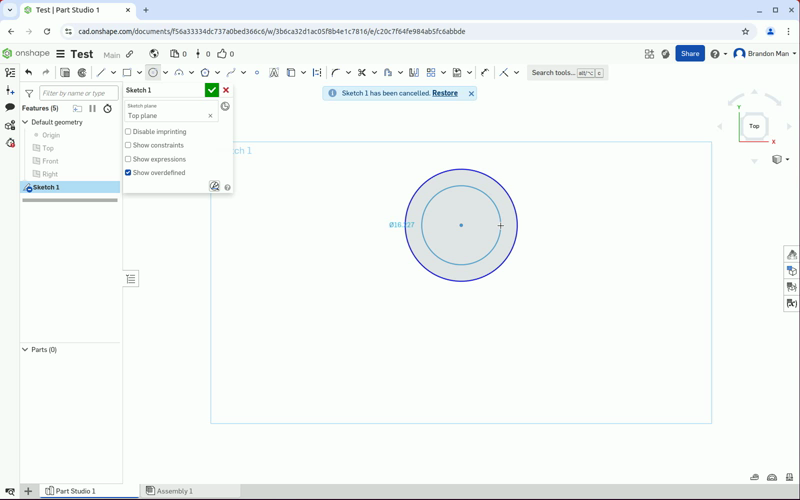
click(500, 225)
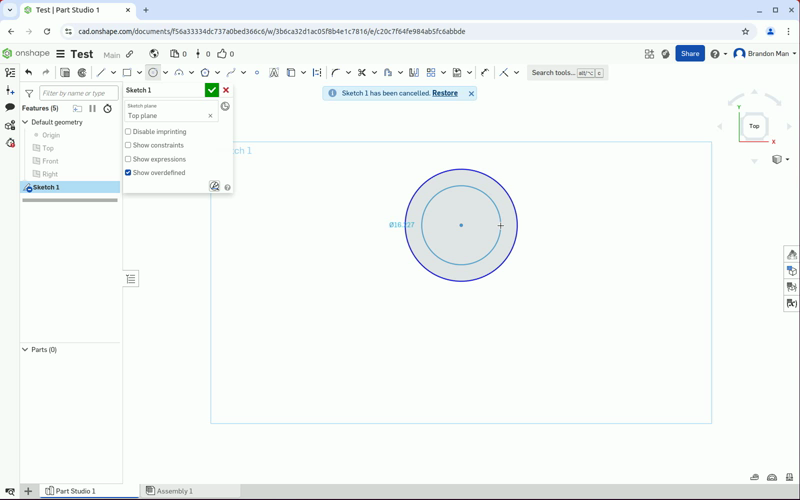
key(esc)
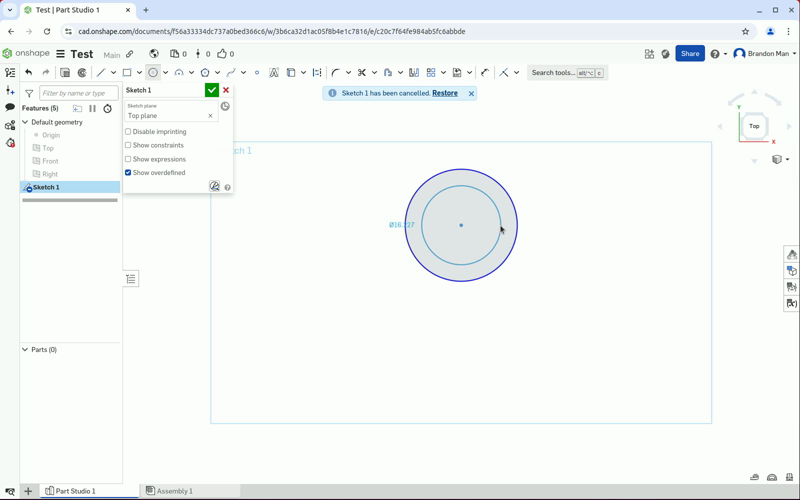
mouse_move(470, 267)
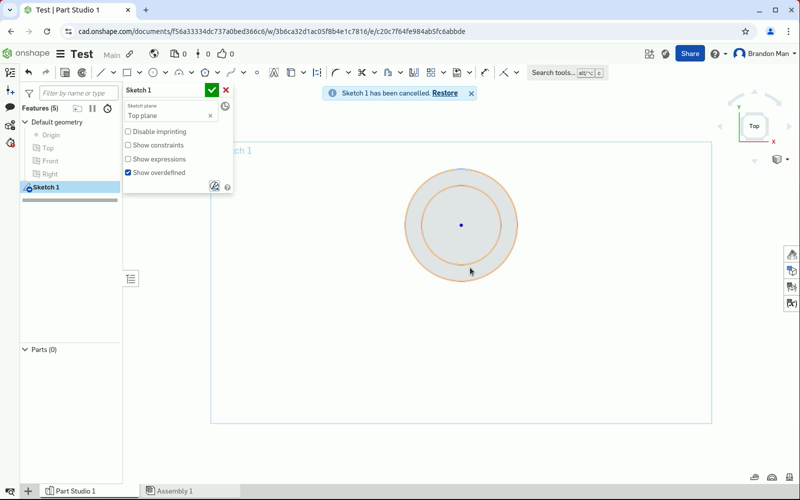
click(470, 267)
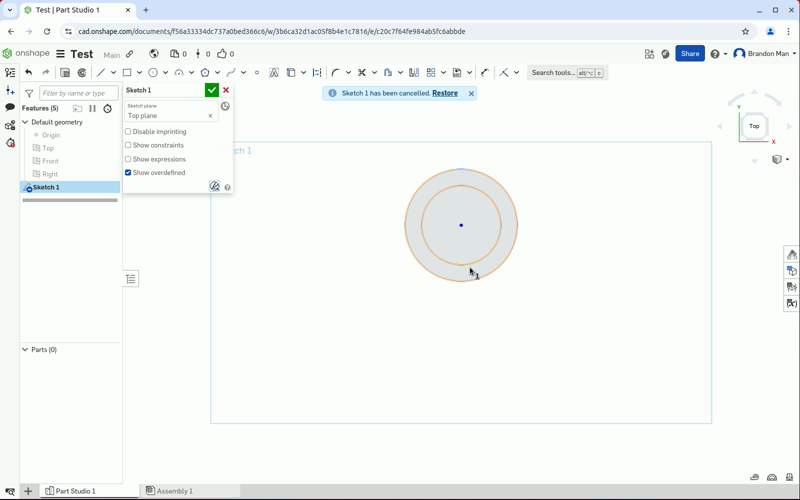
mouse_move(73, 352)
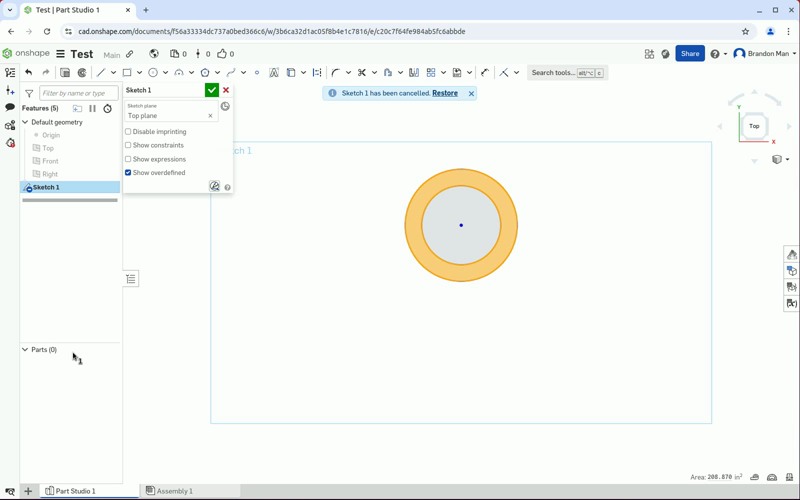
key(shift+y)
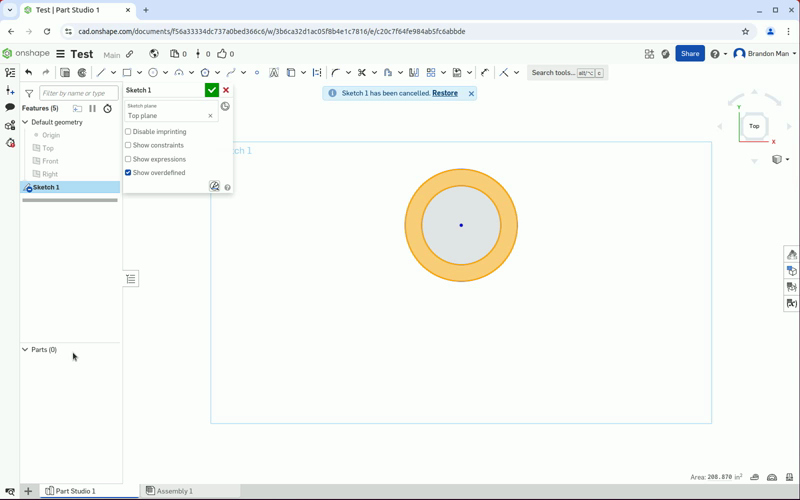
key(shift+e)
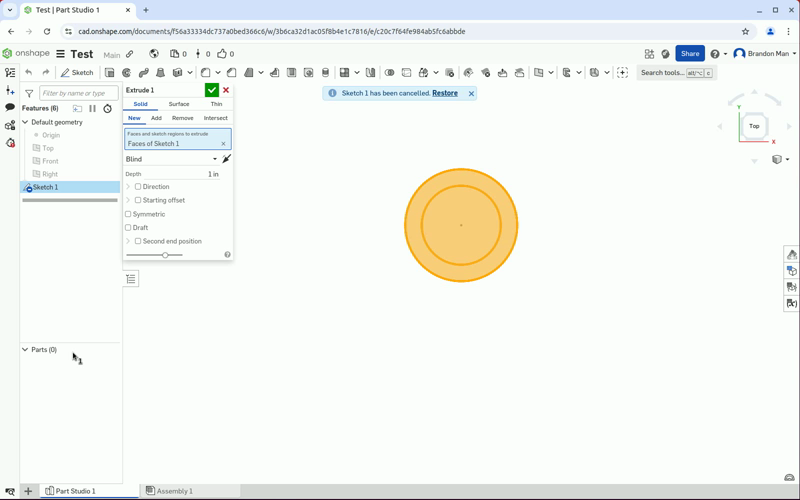
mouse_move(143, 106)
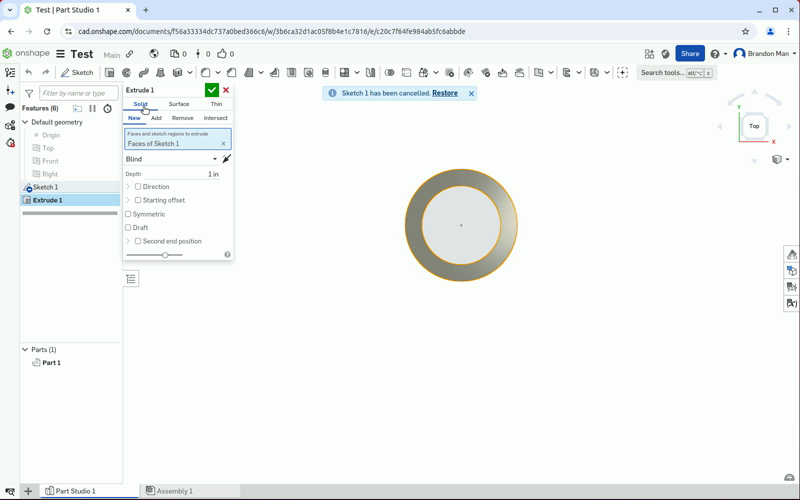
click(143, 106)
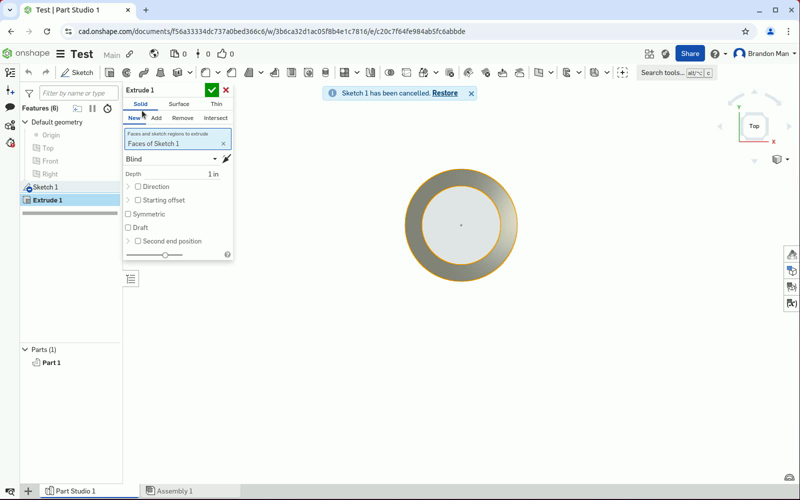
mouse_move(137, 120)
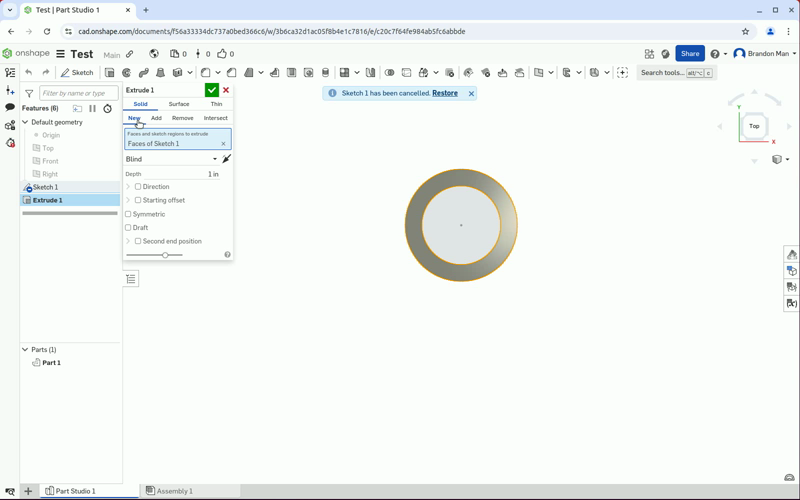
click(137, 120)
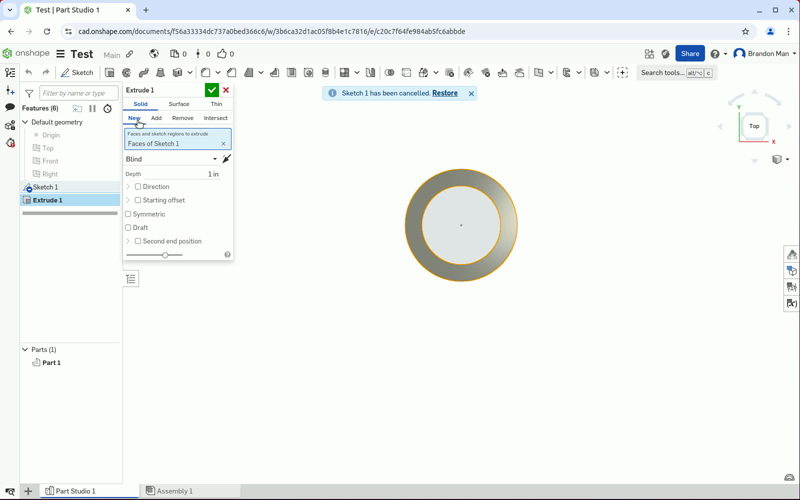
key(tab, 4)
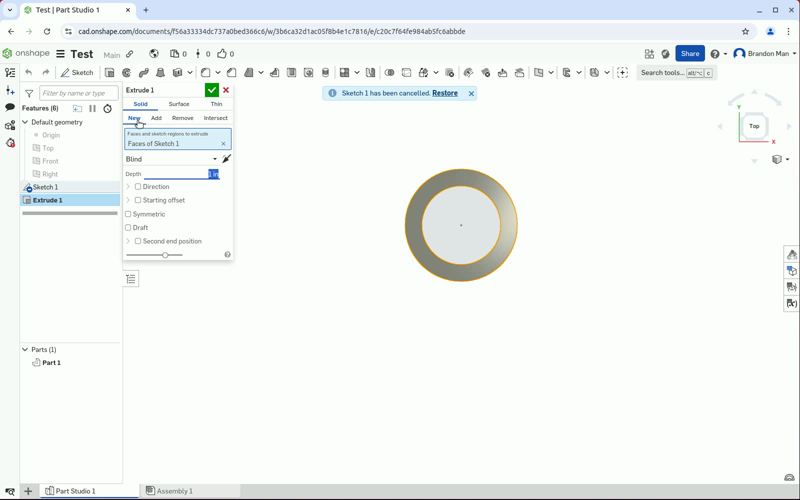
text(15.165)
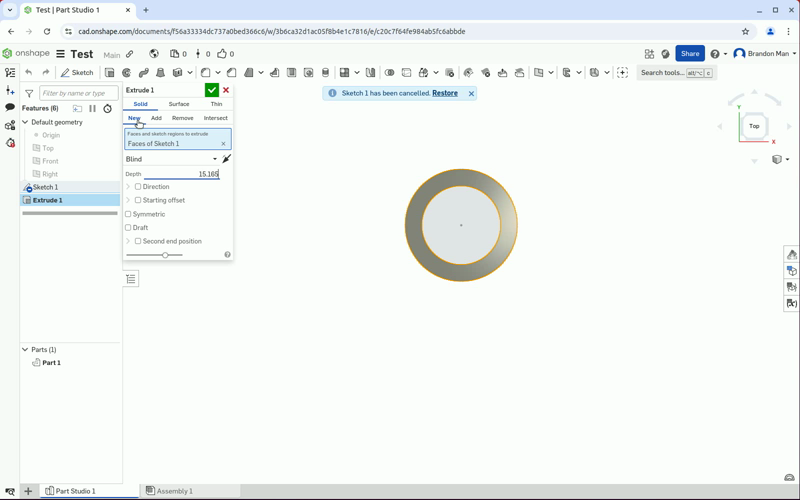
key(enter)
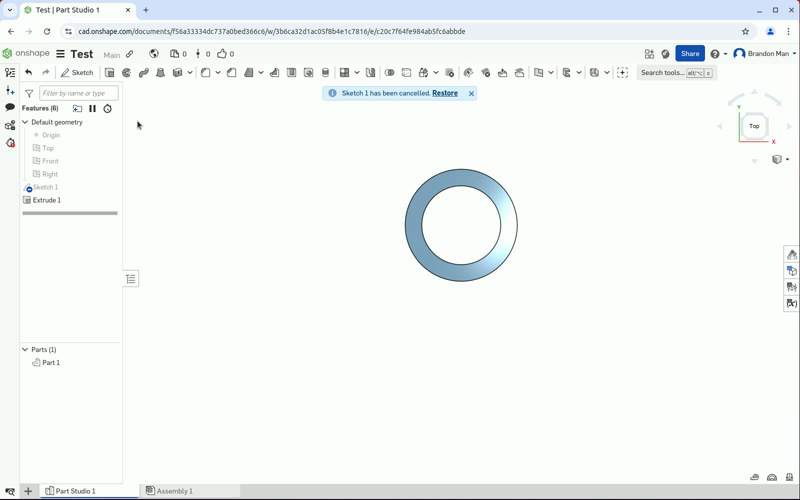
key(shift+h)
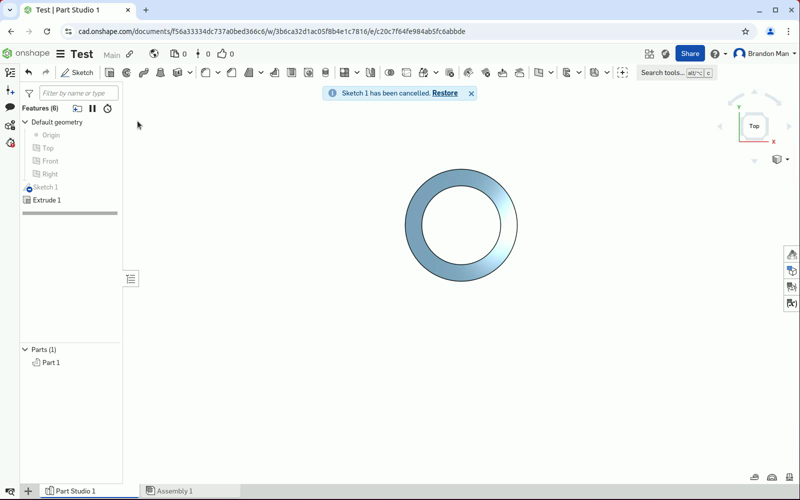
key(shift+h)
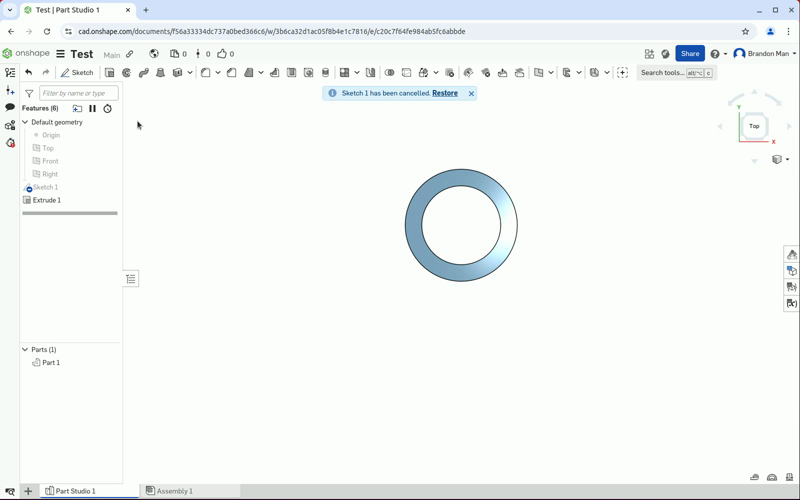
mouse_move(73, 189)
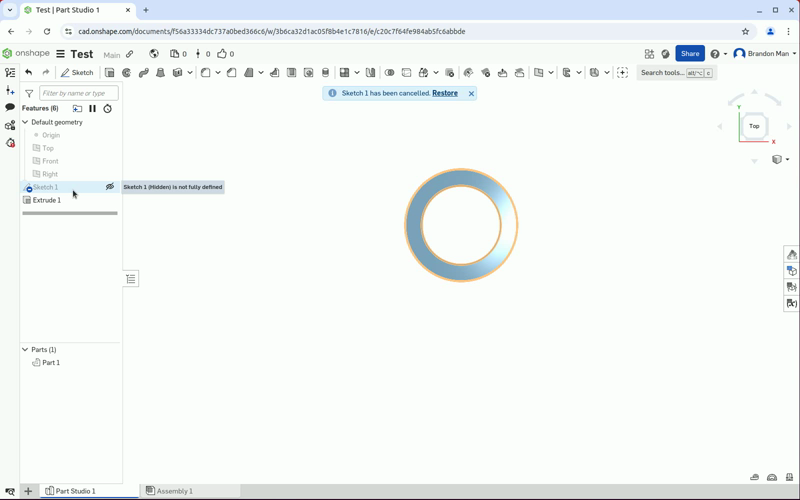
click(73, 189)
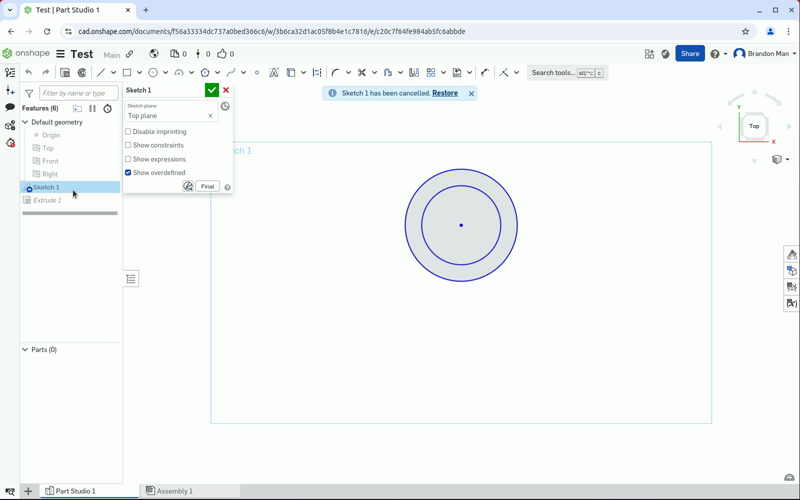
mouse_move(229, 92)
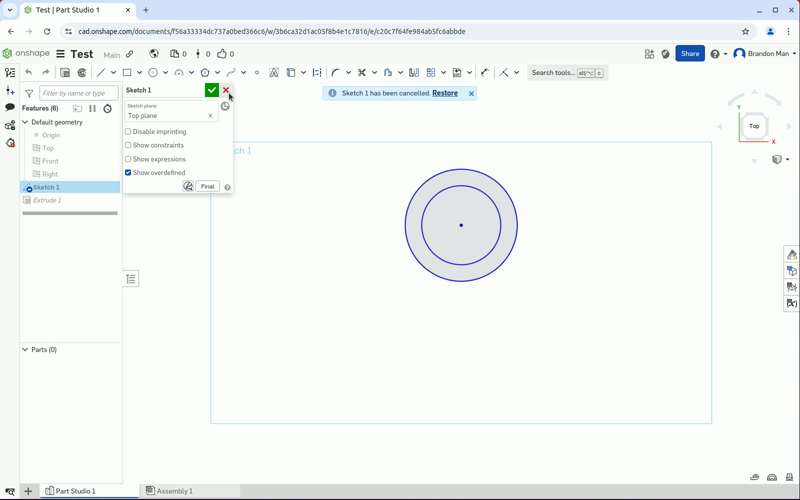
click(229, 92)
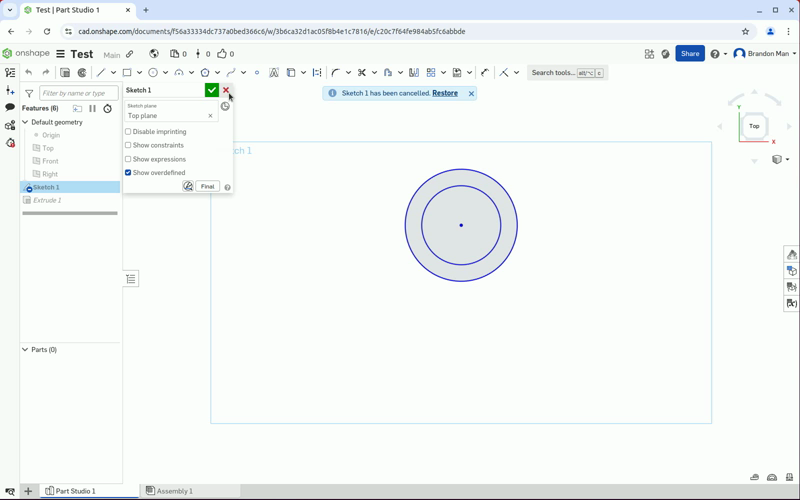
key(shift+s)
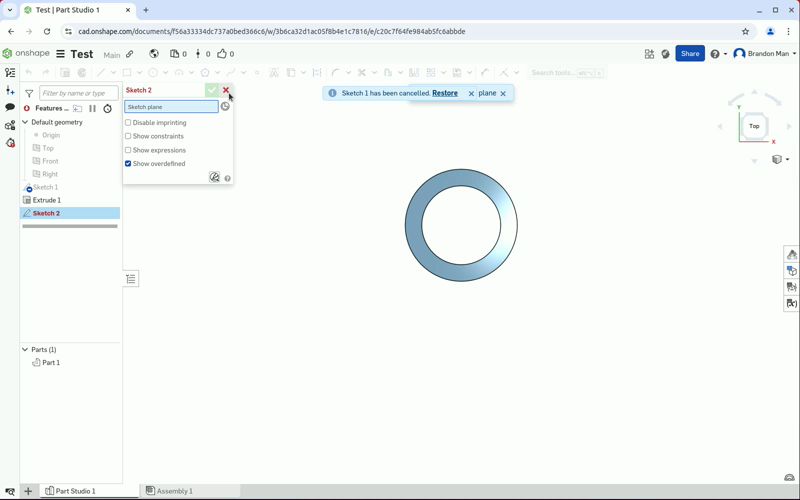
mouse_move(73, 150)
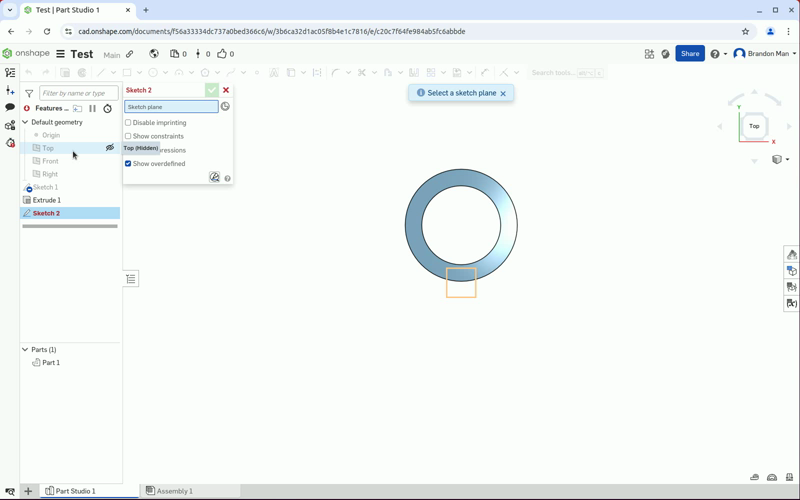
click(73, 150)
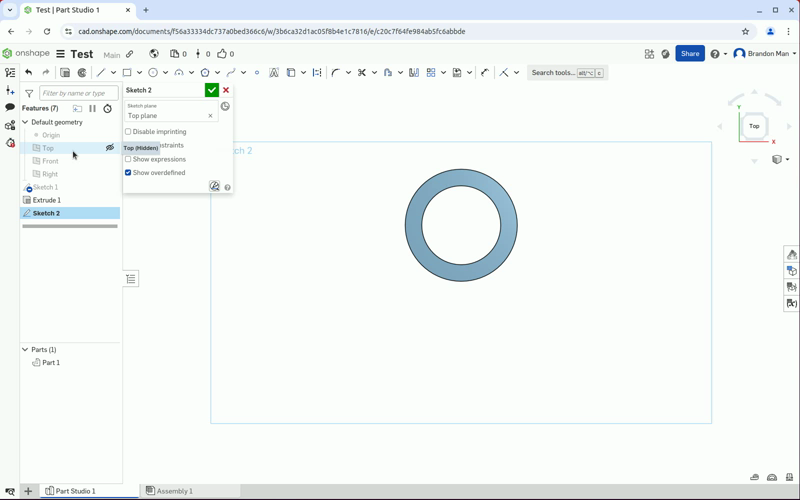
mouse_move(73, 352)
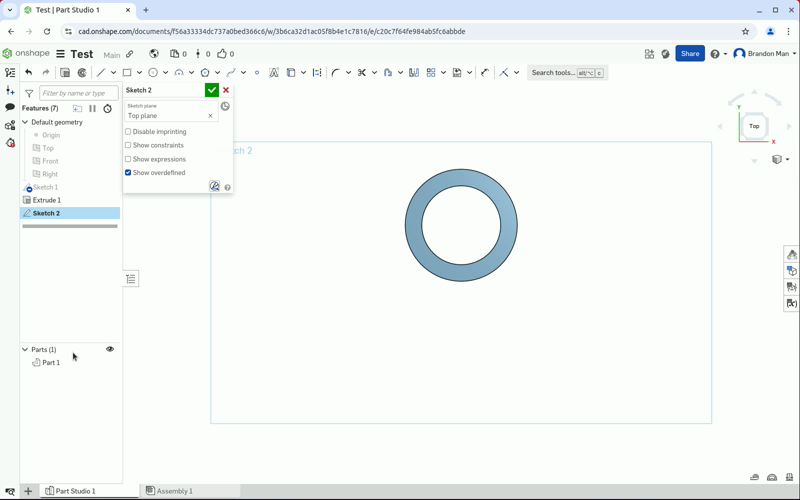
key(y)
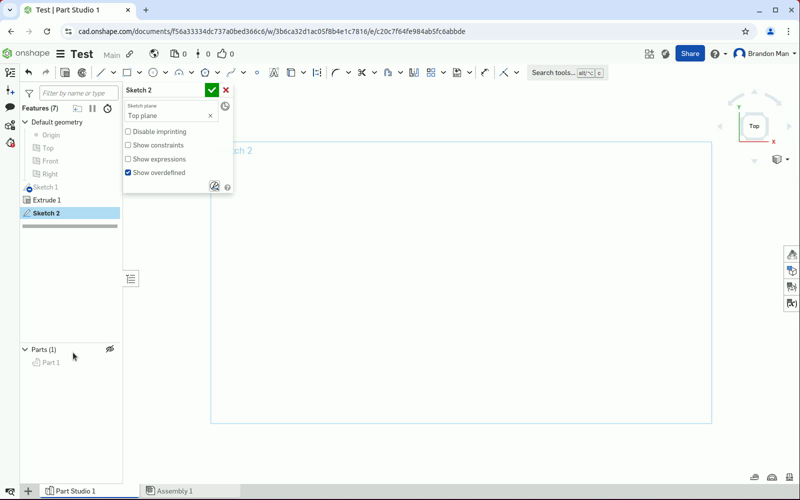
key(l)
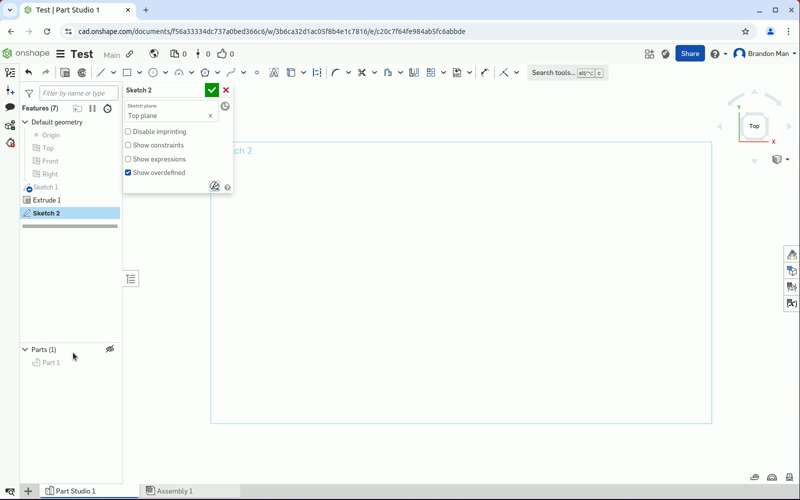
key_down(shift)
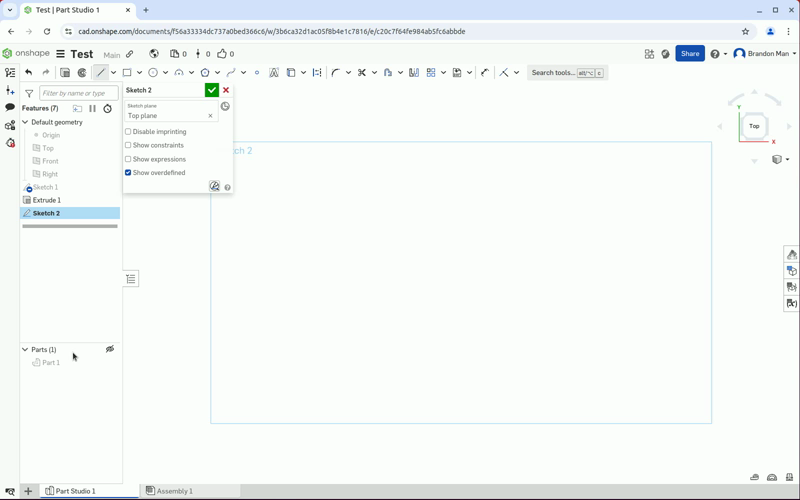
mouse_move(405, 340)
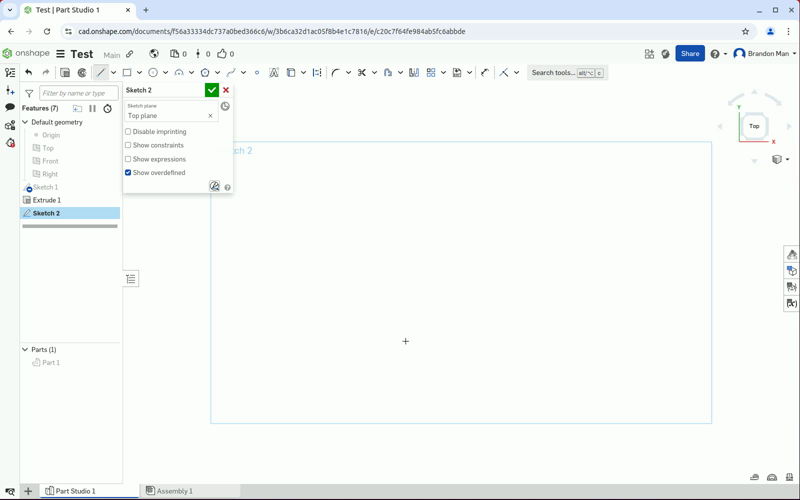
click(405, 340)
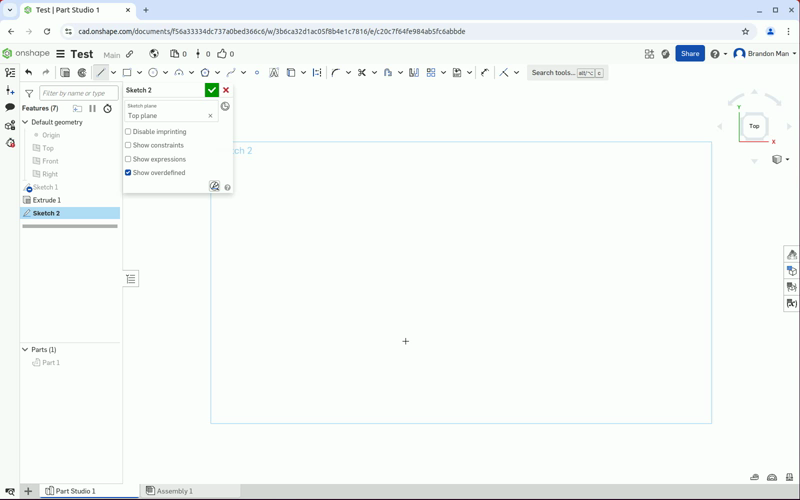
key_up(shift)
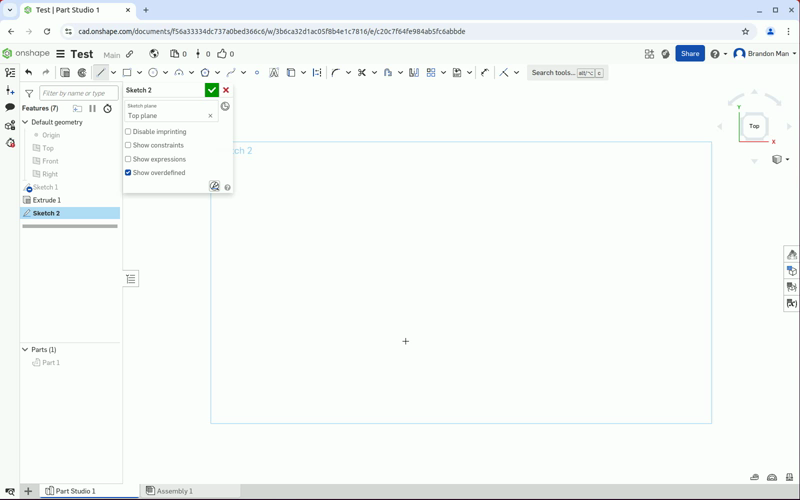
key_down(shift)
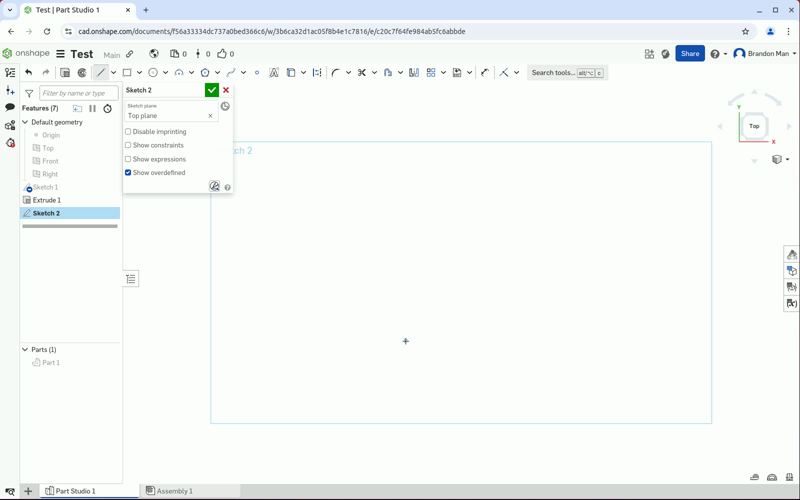
mouse_move(516, 340)
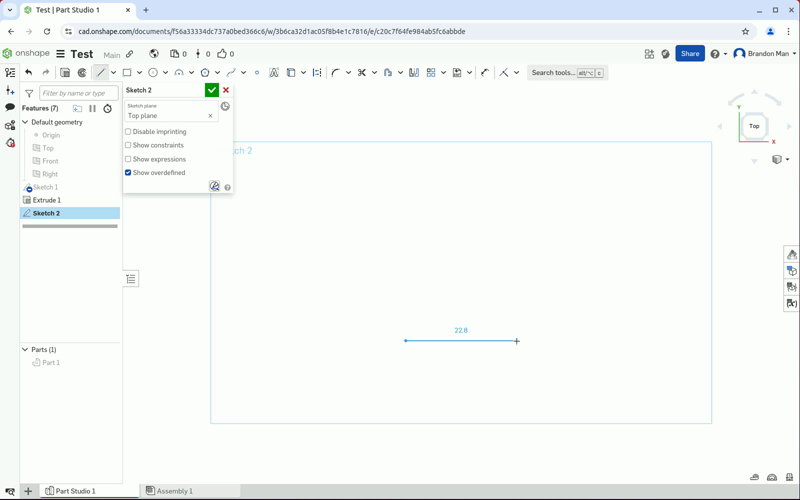
click(516, 340)
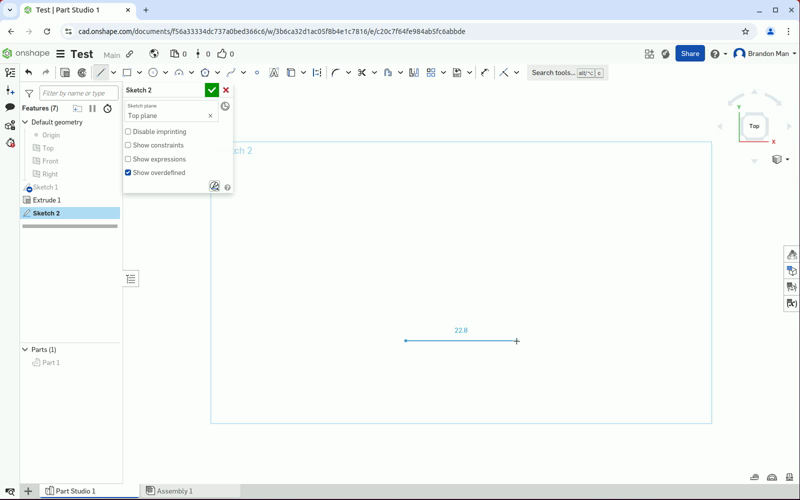
key_up(shift)
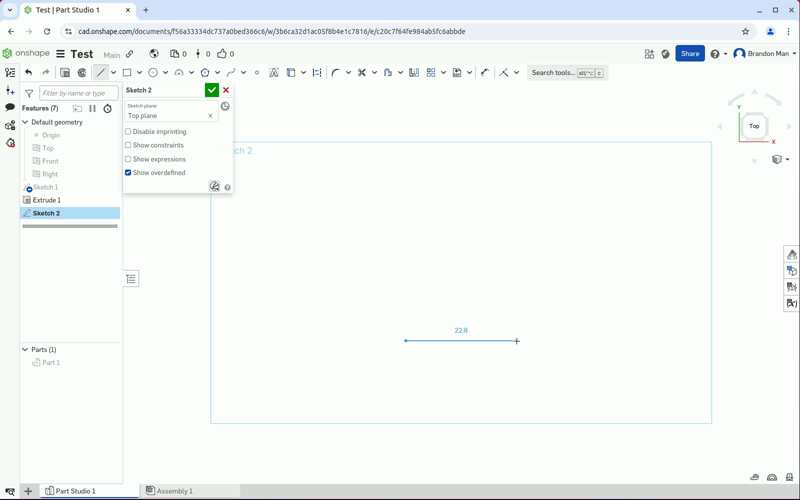
key_down(shift)
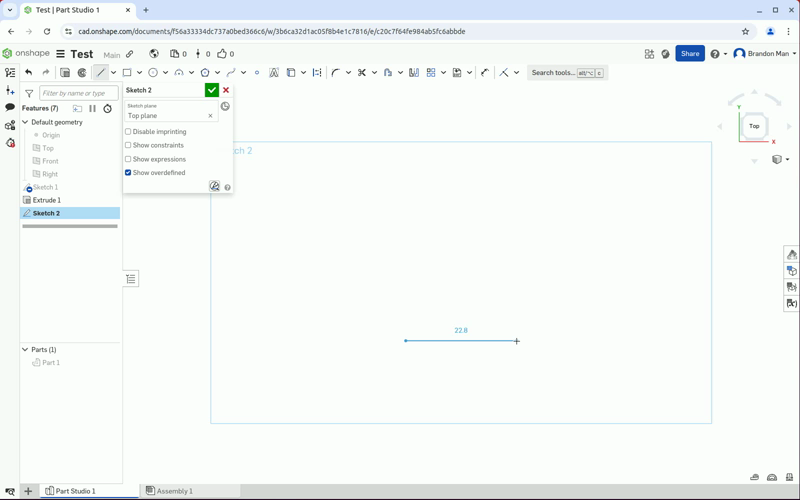
mouse_move(516, 224)
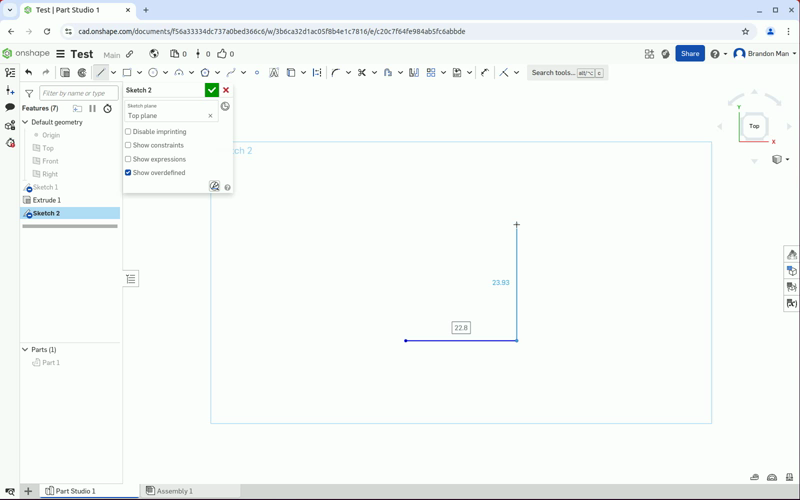
click(516, 224)
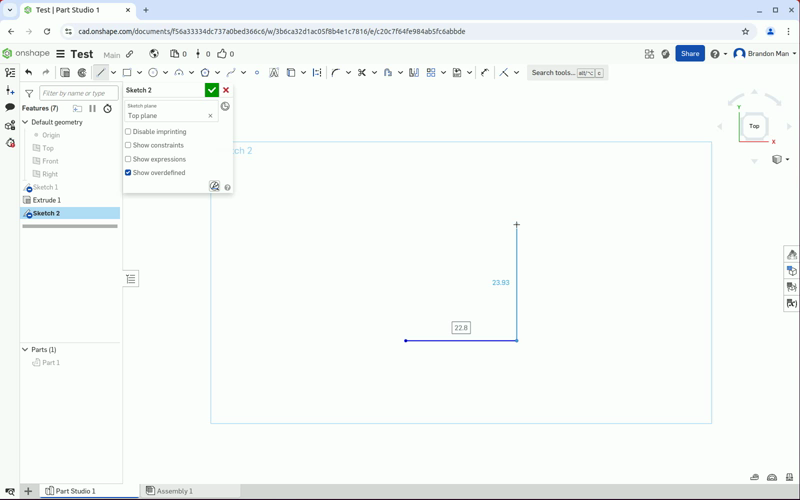
key_up(shift)
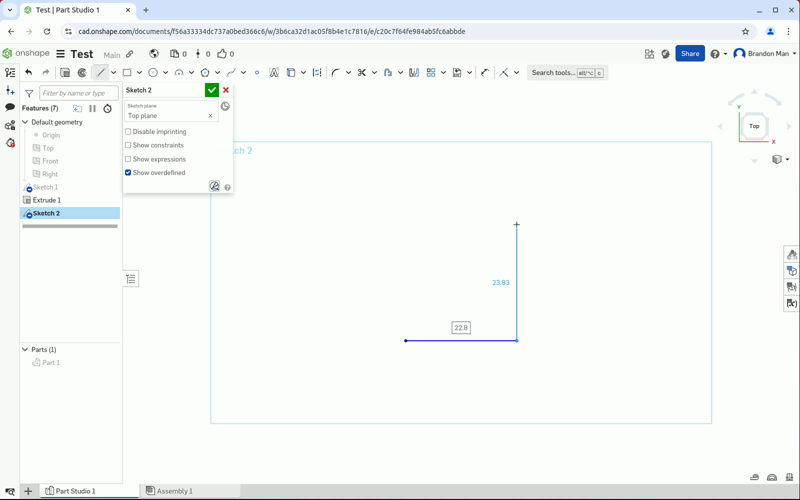
key(esc)
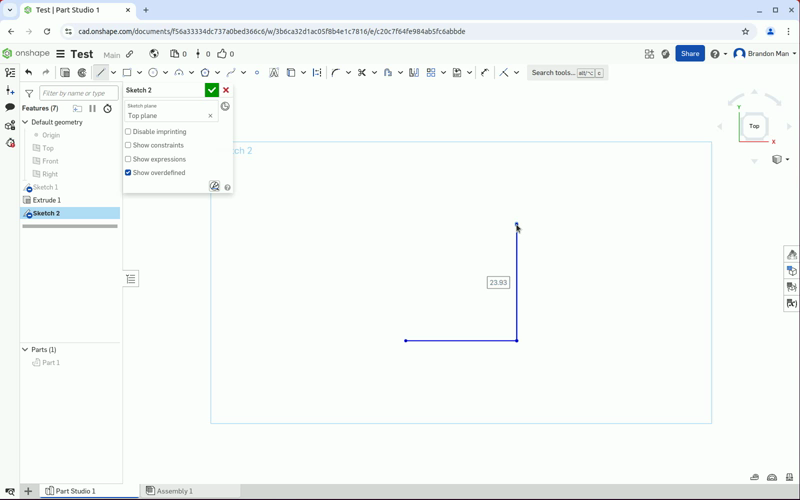
key(a)
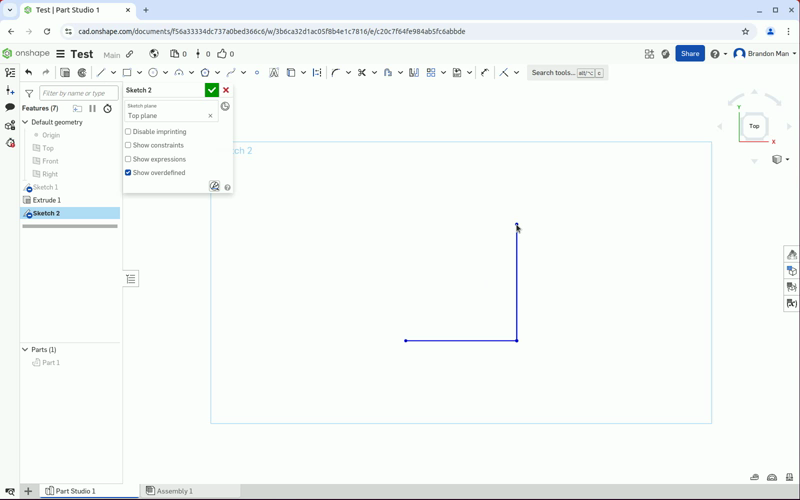
mouse_move(516, 224)
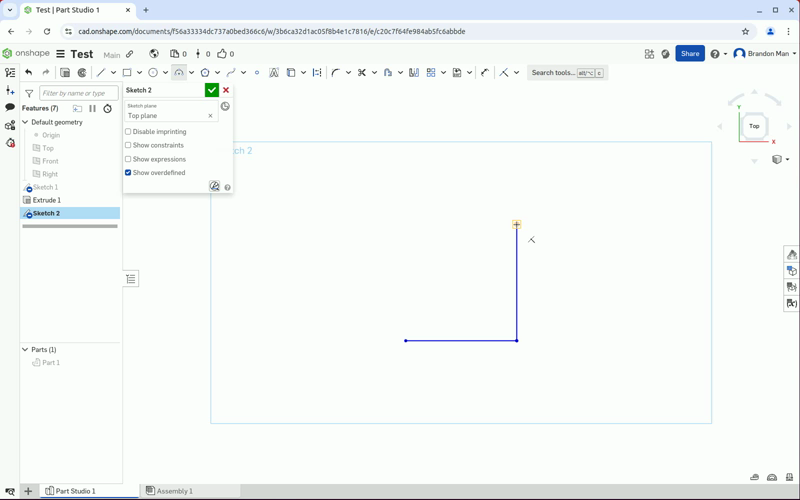
click(516, 224)
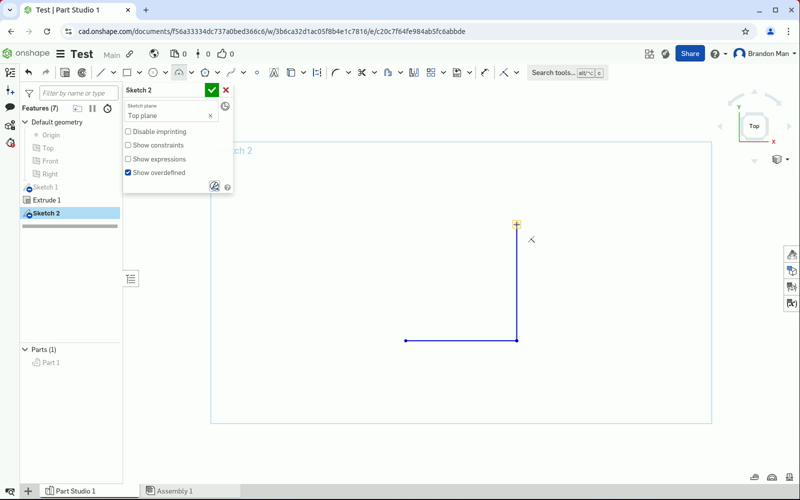
key_down(shift)
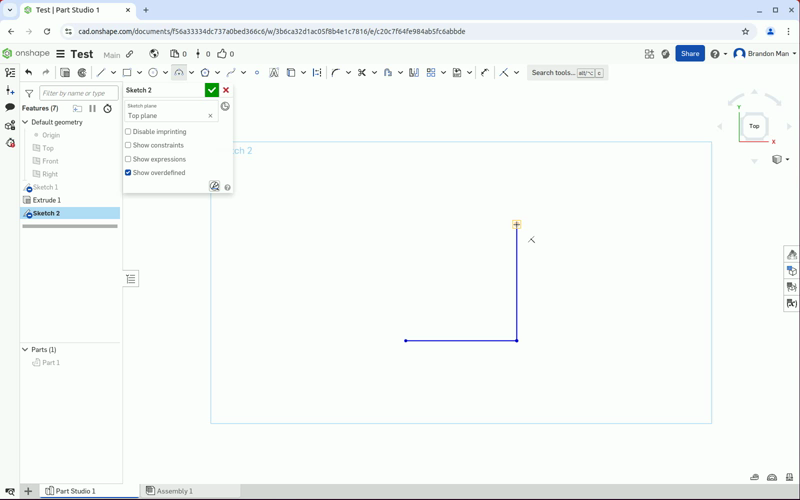
mouse_move(405, 224)
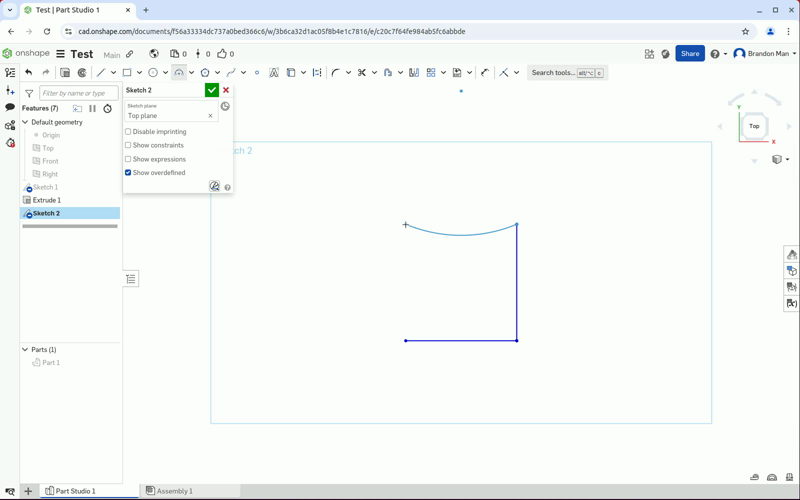
click(405, 224)
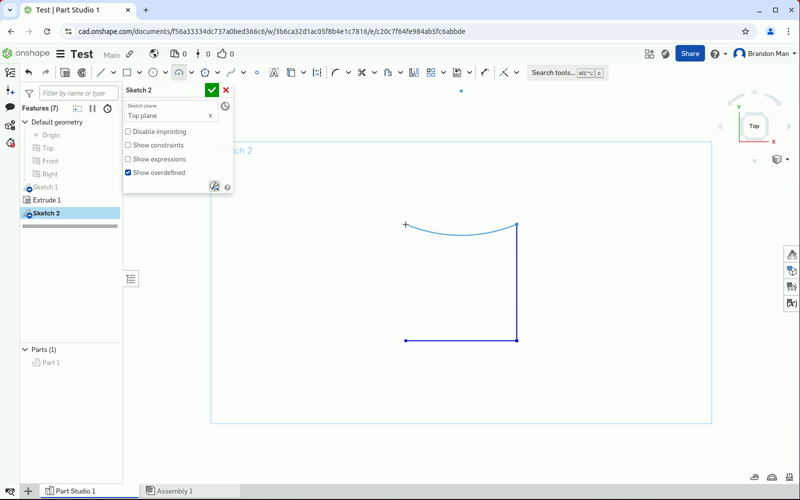
mouse_move(461, 280)
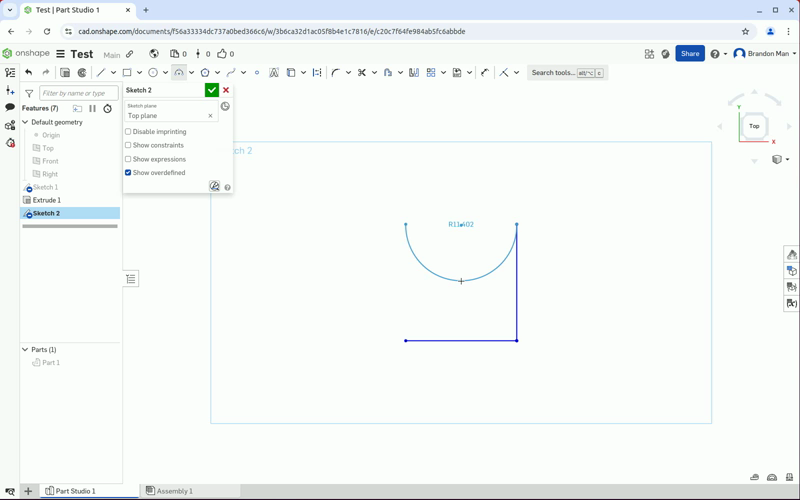
click(461, 280)
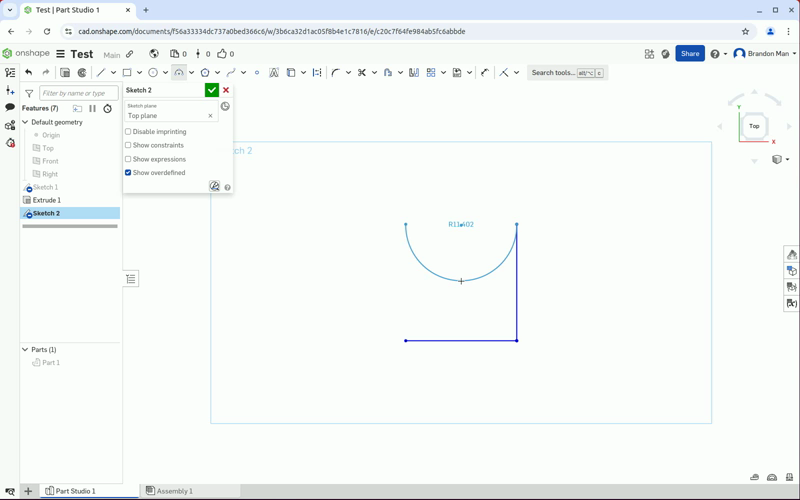
key_up(shift)
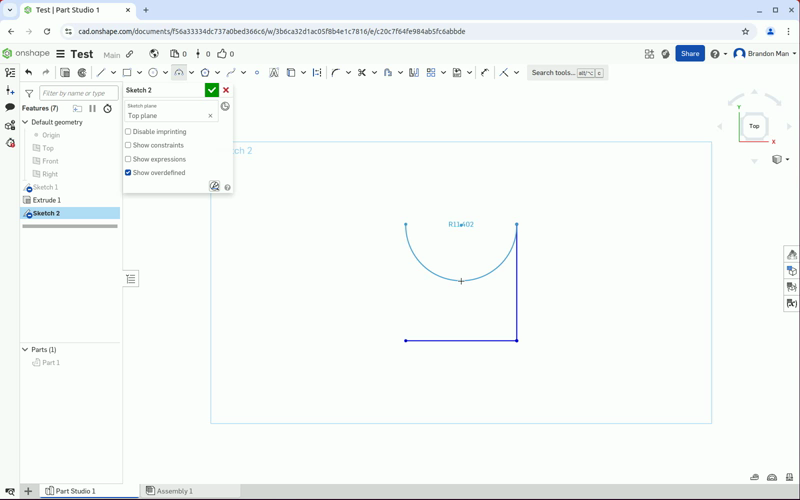
key(esc)
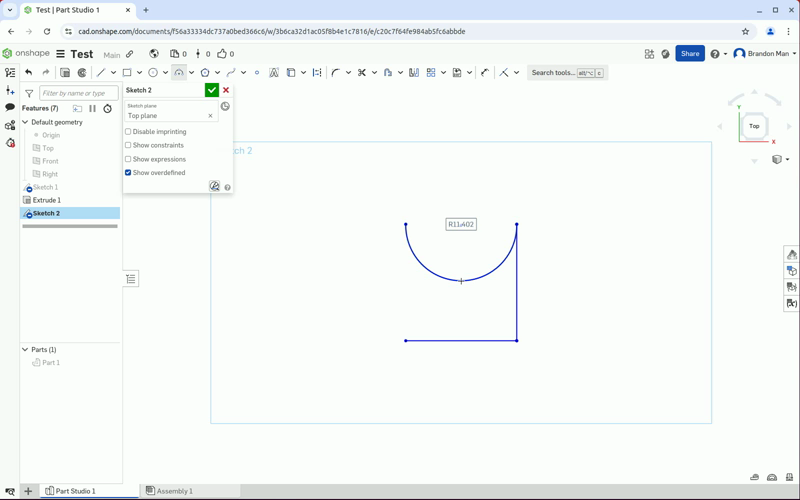
key(l)
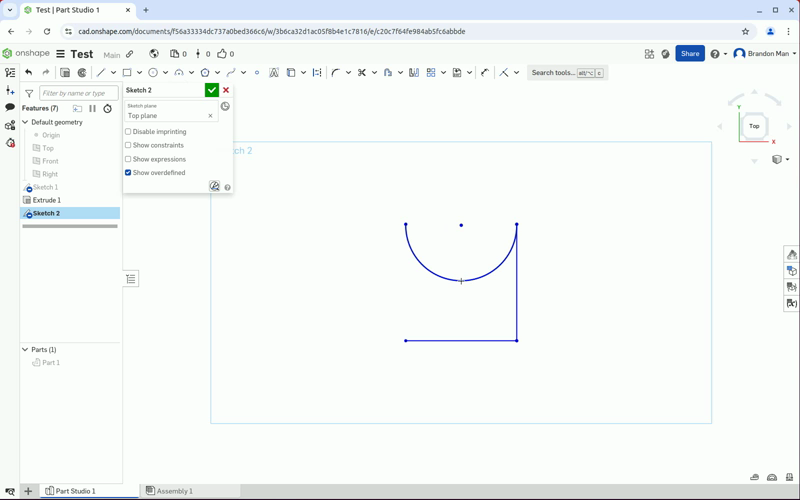
mouse_move(405, 224)
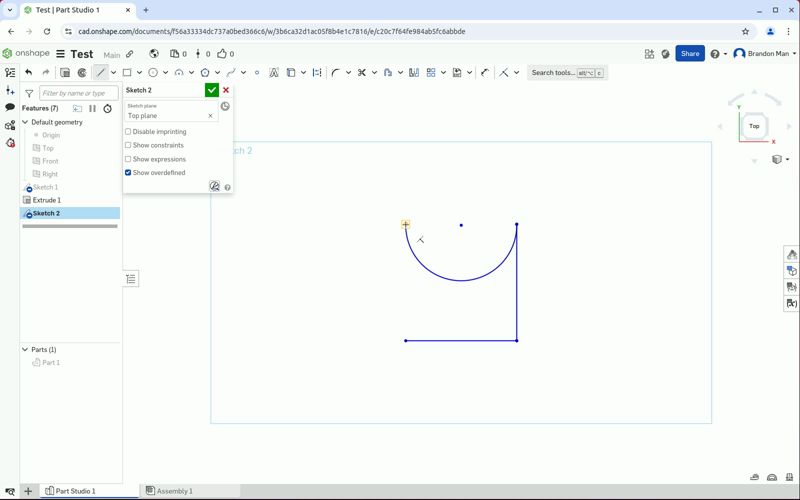
click(405, 224)
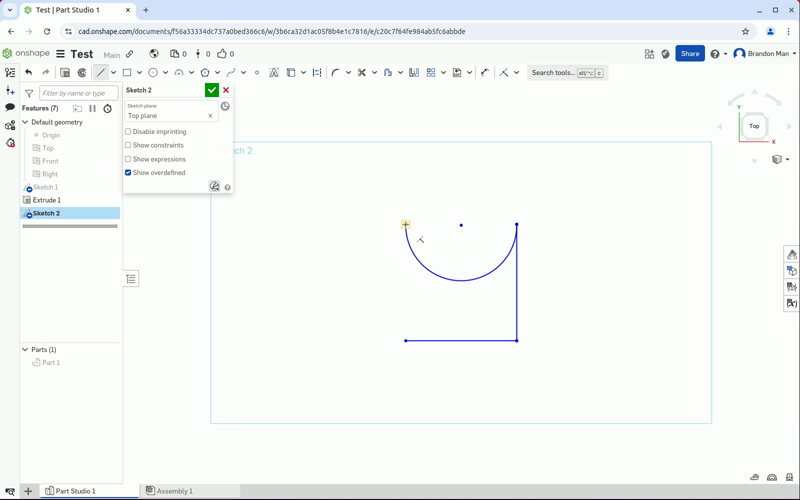
key_down(shift)
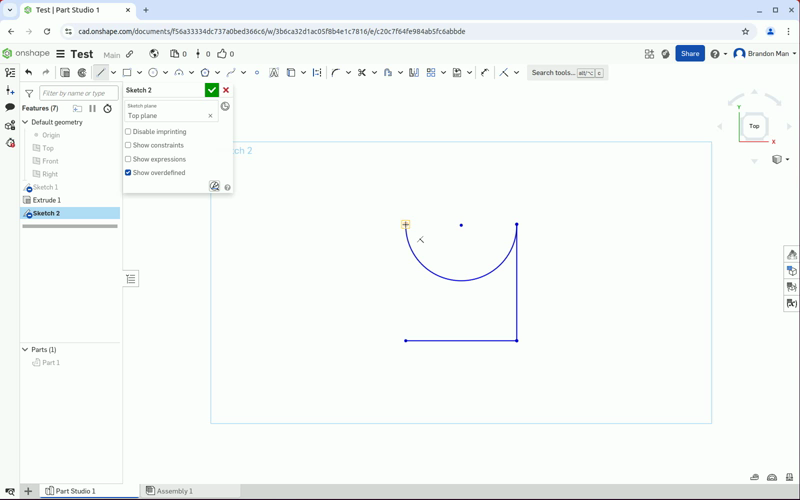
mouse_move(405, 340)
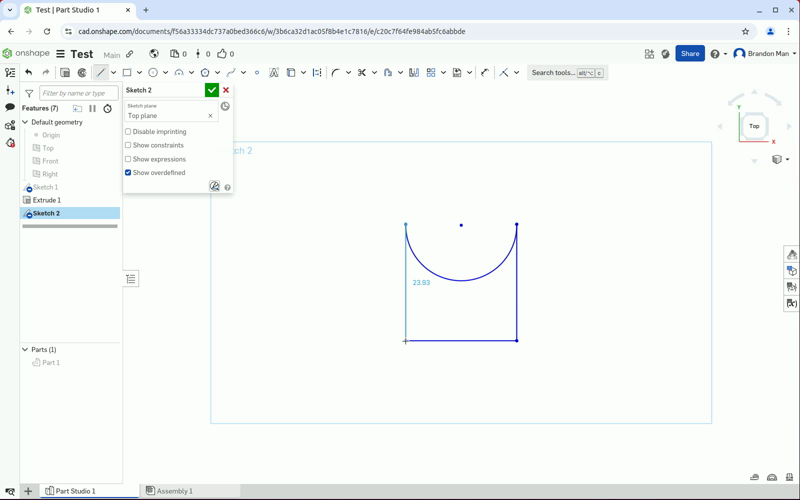
key_up(shift)
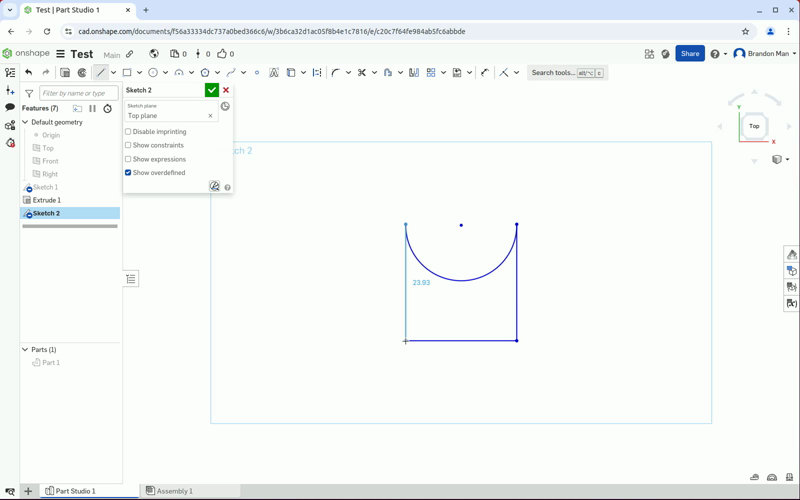
click(405, 340)
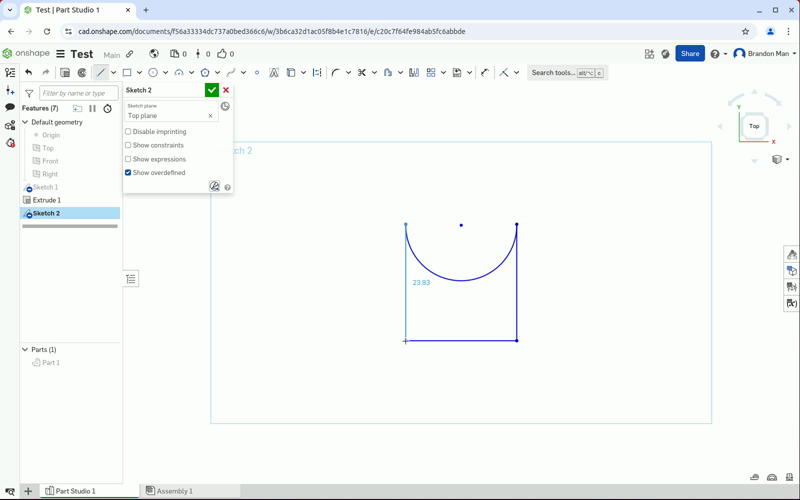
key(esc)
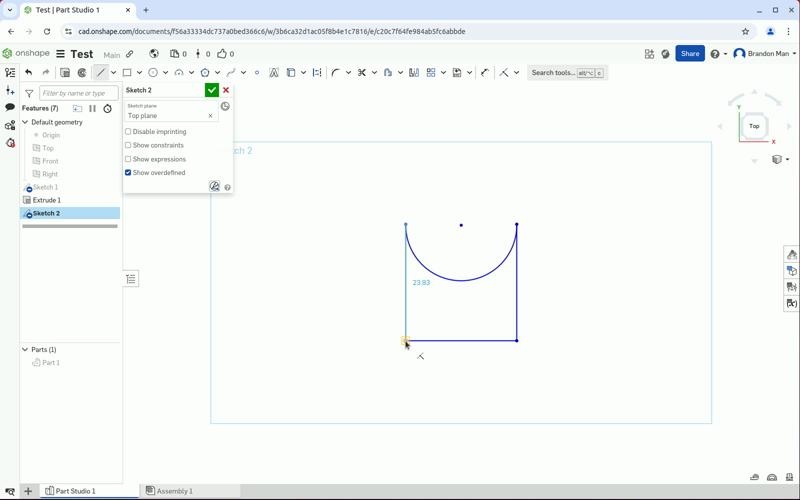
mouse_move(437, 298)
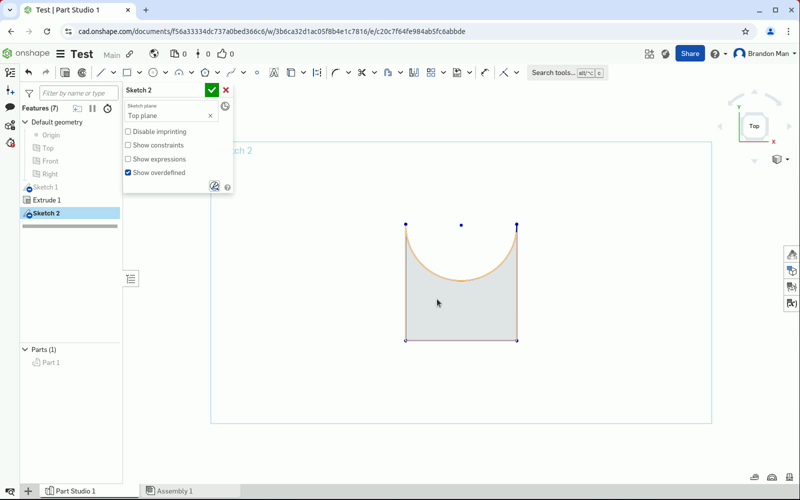
click(437, 298)
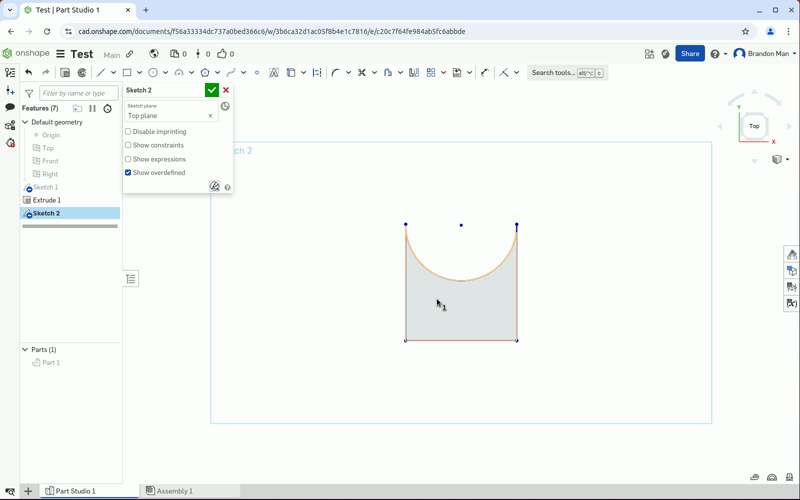
mouse_move(73, 352)
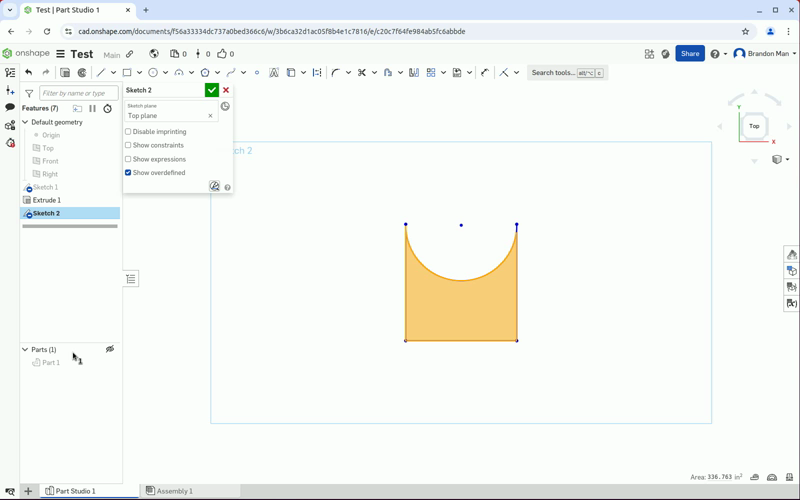
key(shift+y)
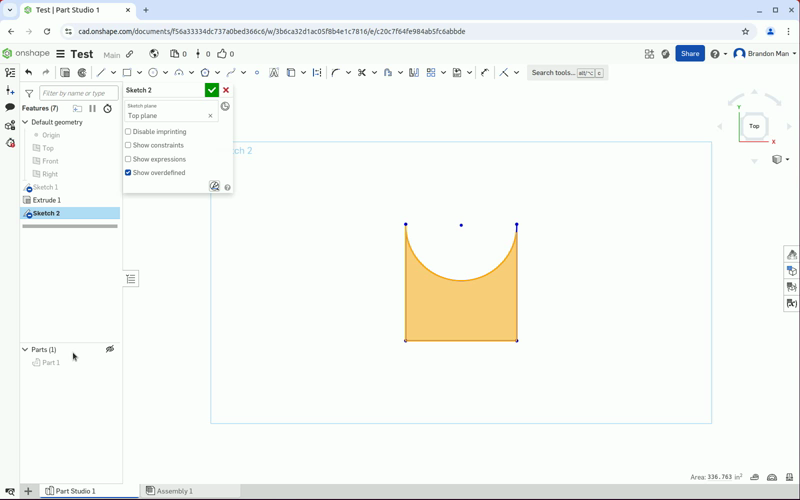
key(shift+e)
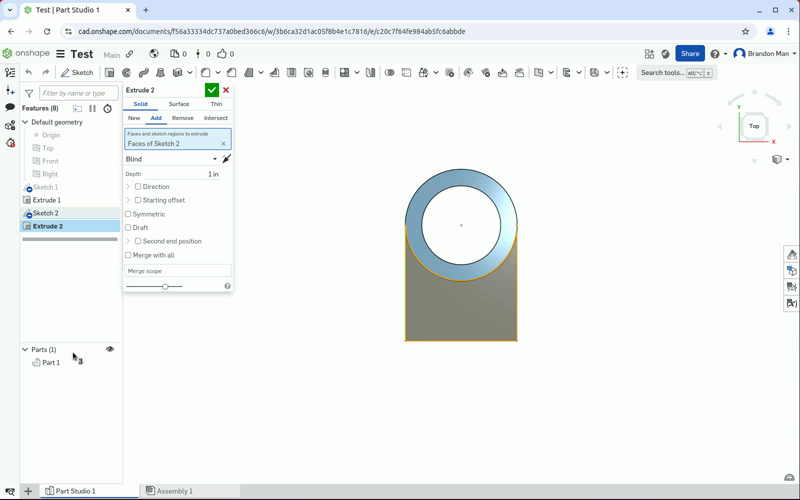
mouse_move(143, 106)
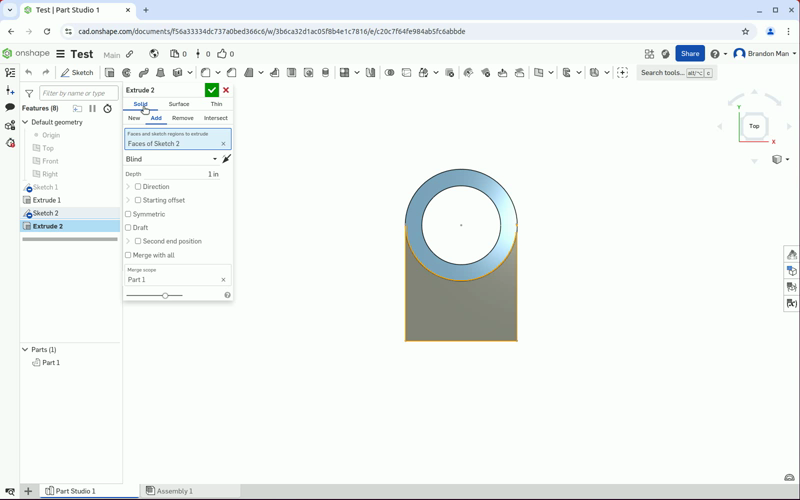
click(143, 106)
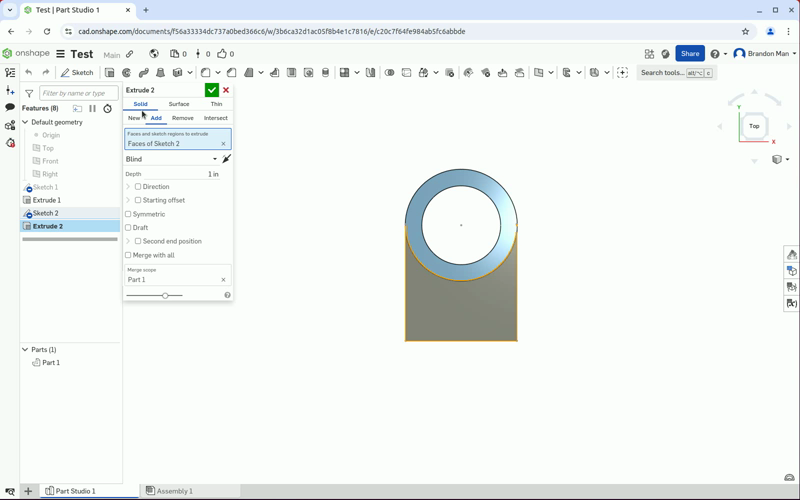
mouse_move(137, 120)
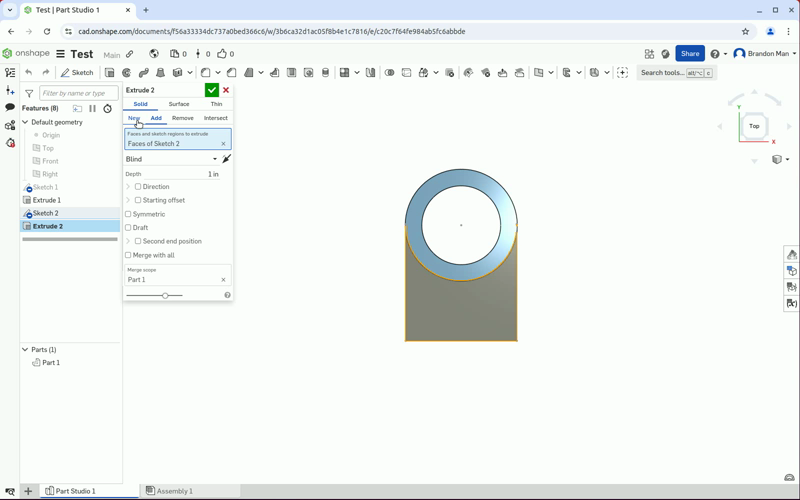
click(137, 120)
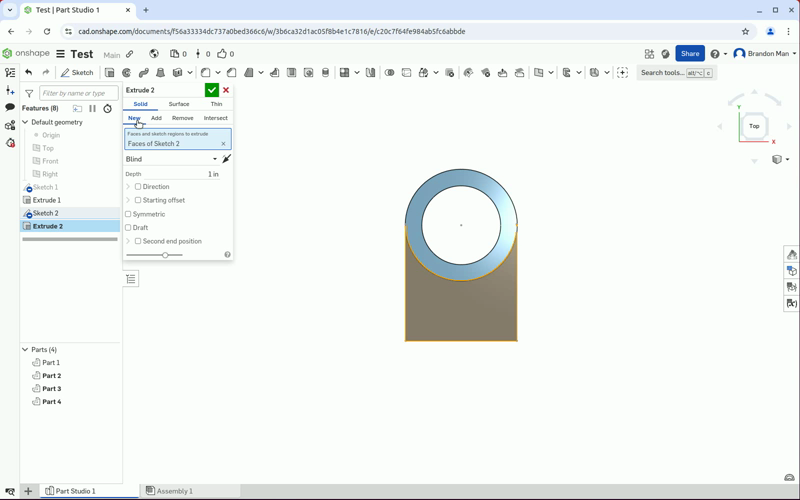
key(tab, 4)
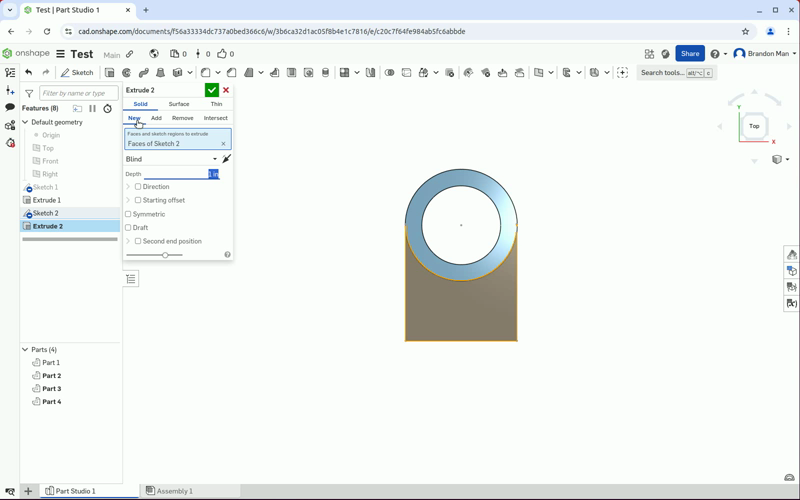
text(6.981)
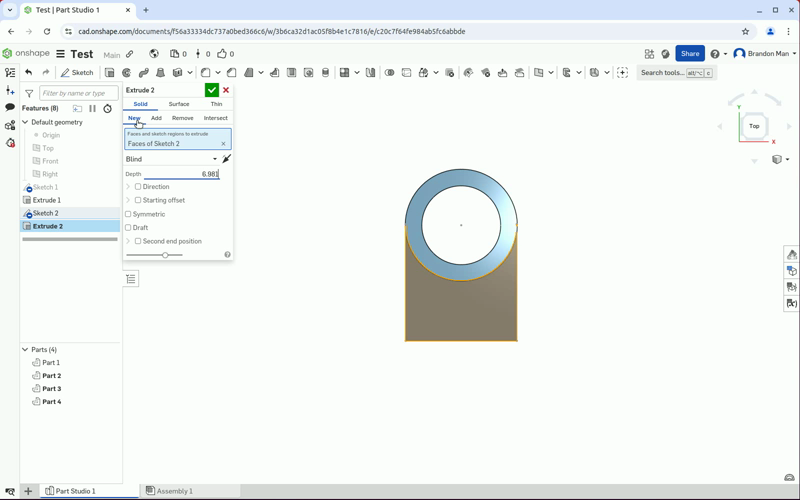
key(enter)
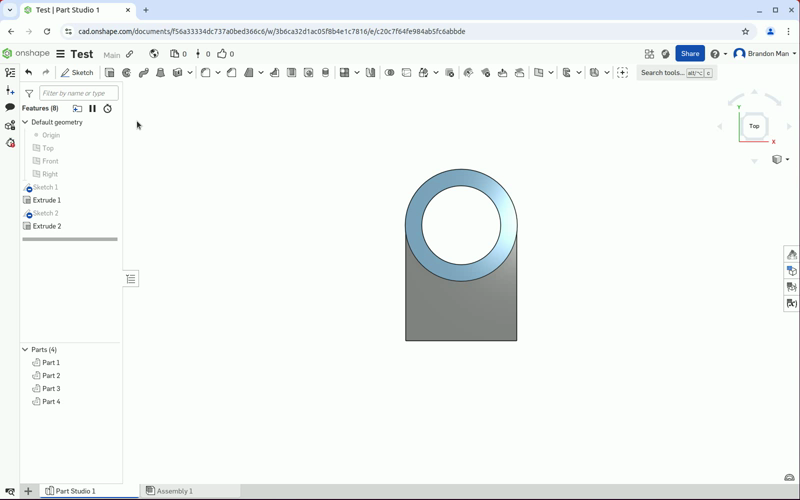
key(shift+h)
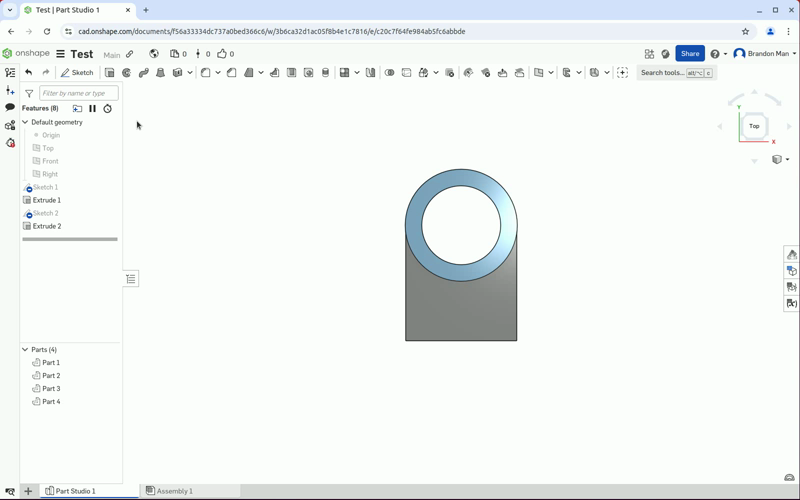
key(shift+h)
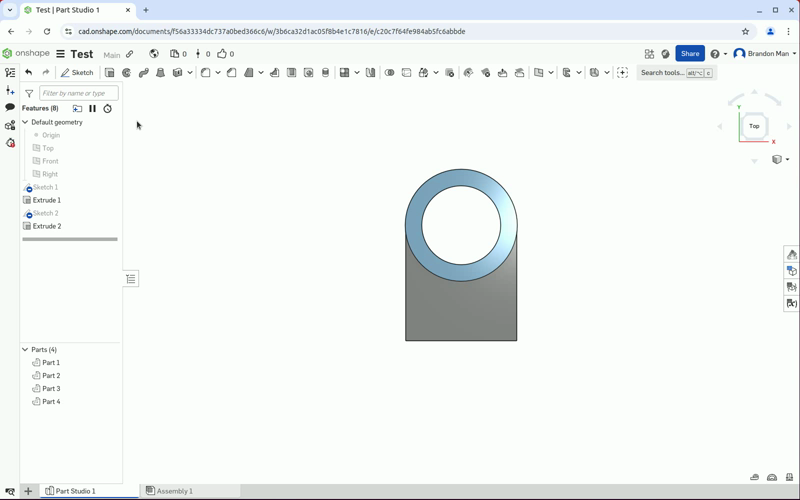
mouse_move(73, 189)
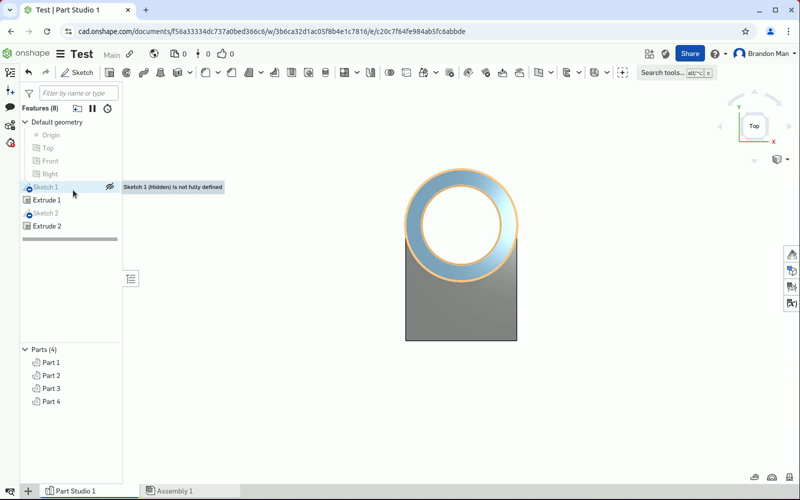
click(73, 189)
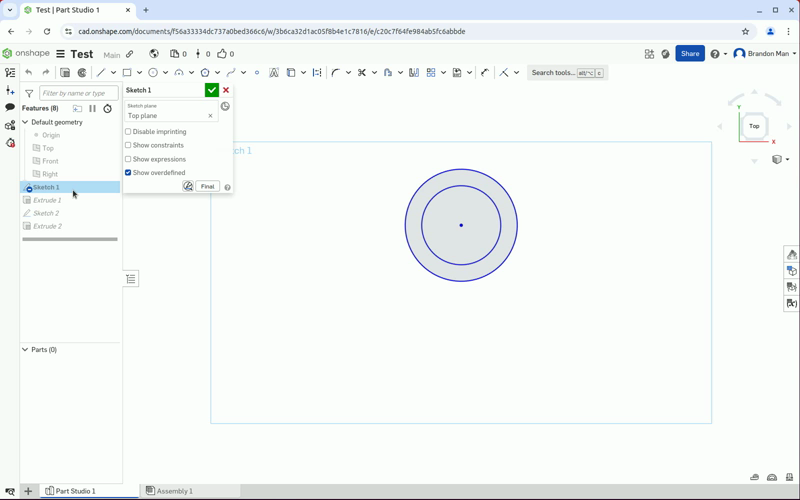
mouse_move(229, 92)
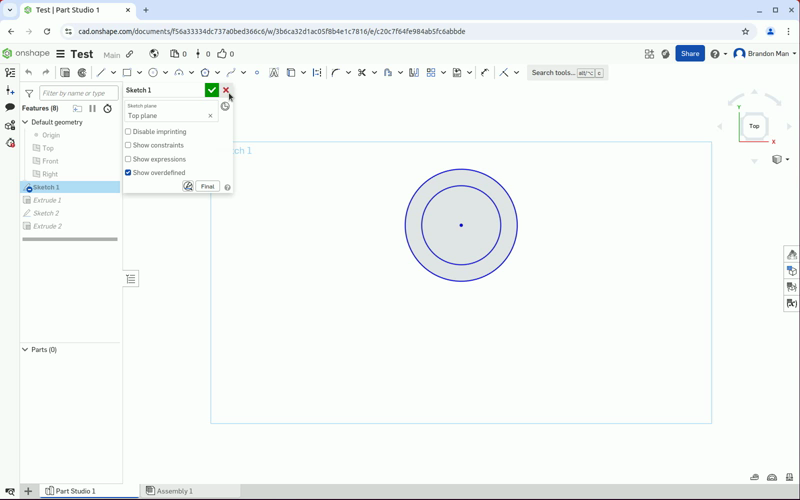
click(229, 92)
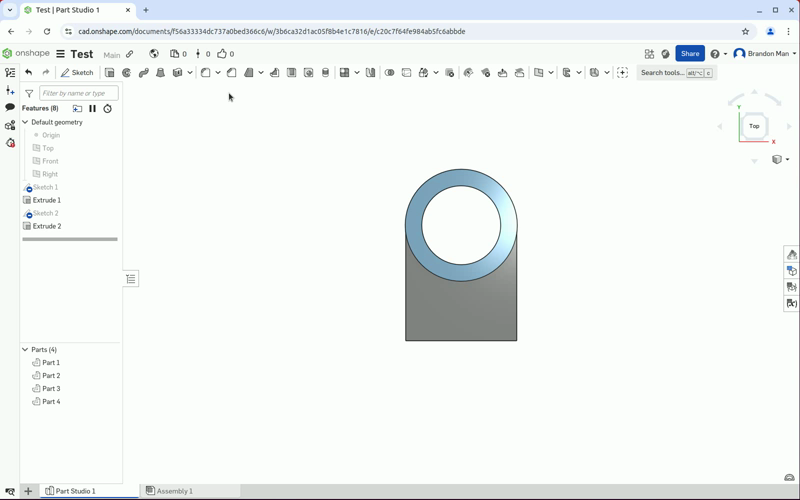
mouse_move(73, 352)
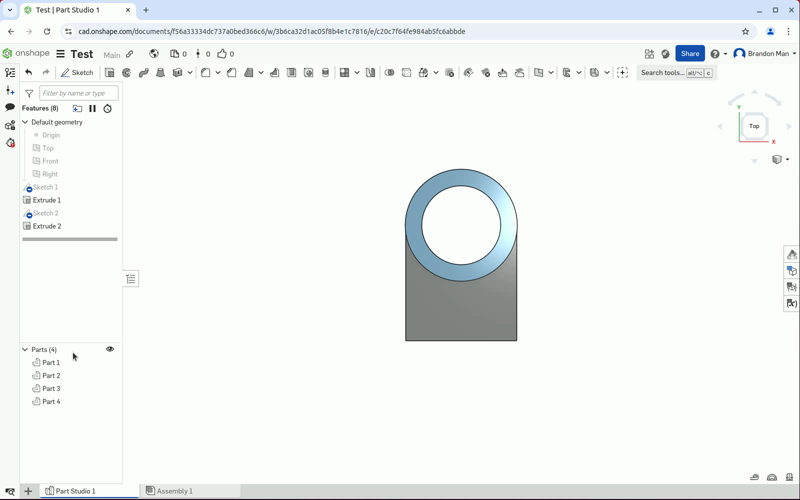
key(y)
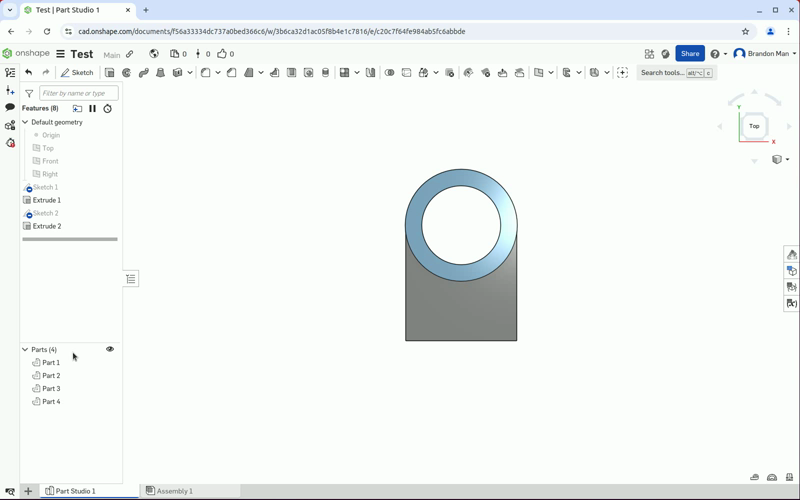
key(shift+p)
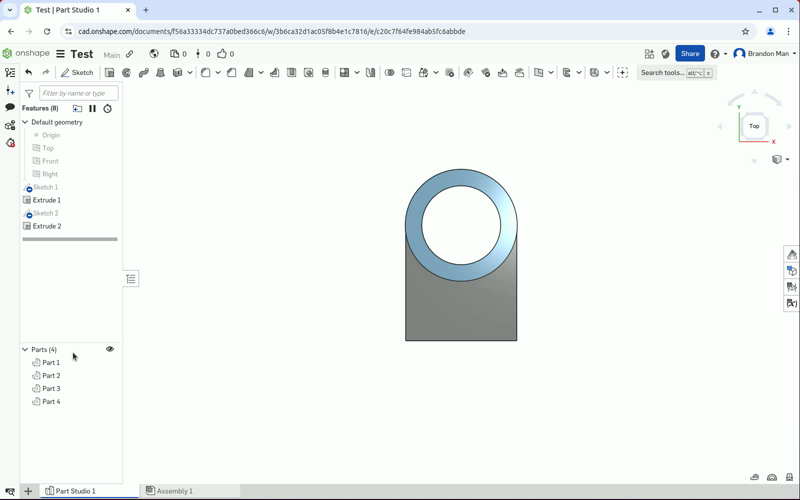
key(space)
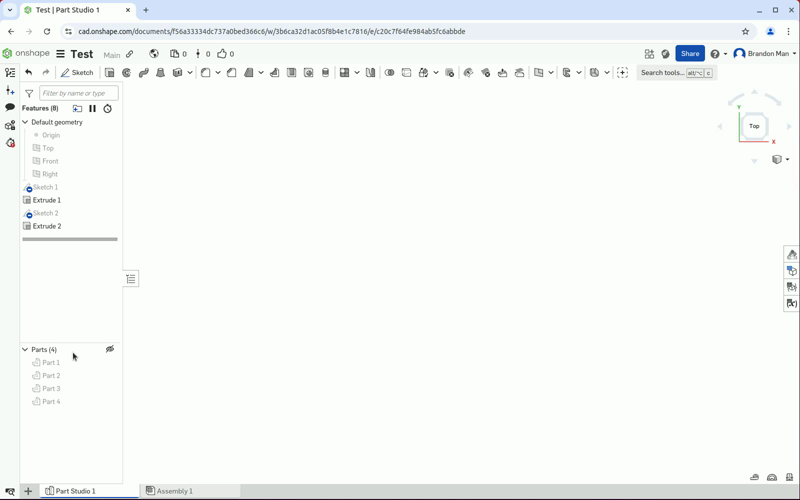
key_down(shift)
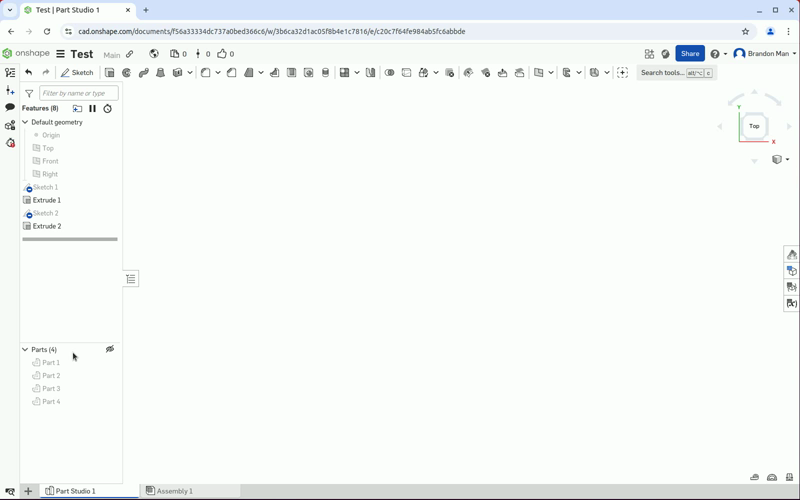
key(up)
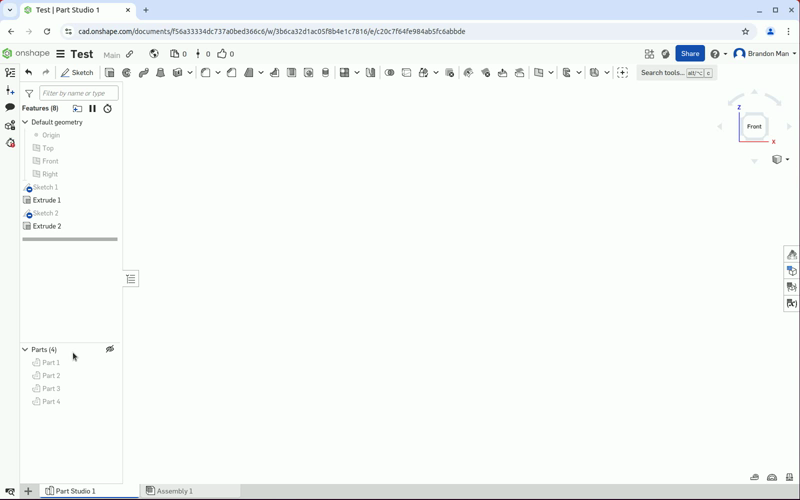
key_up(shift)
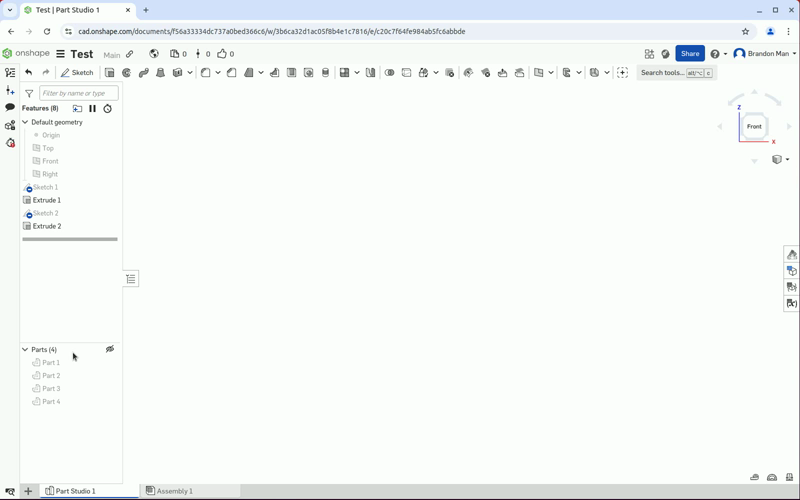
key(space)
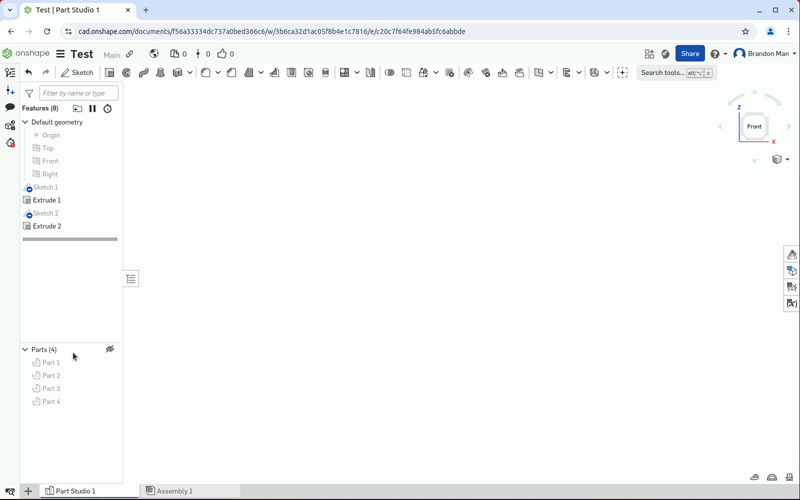
key_down(shift)
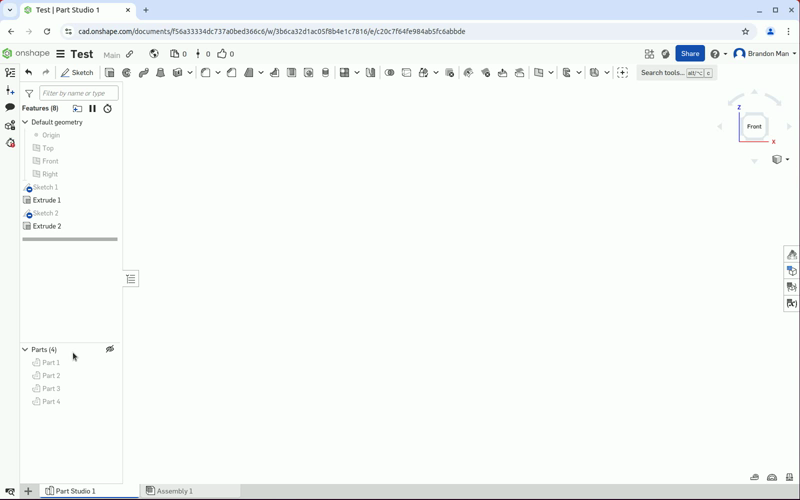
key(left)
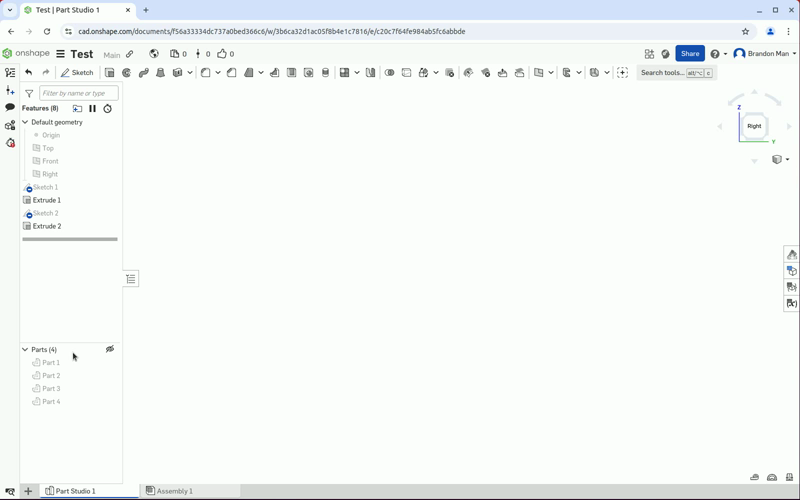
key_up(shift)
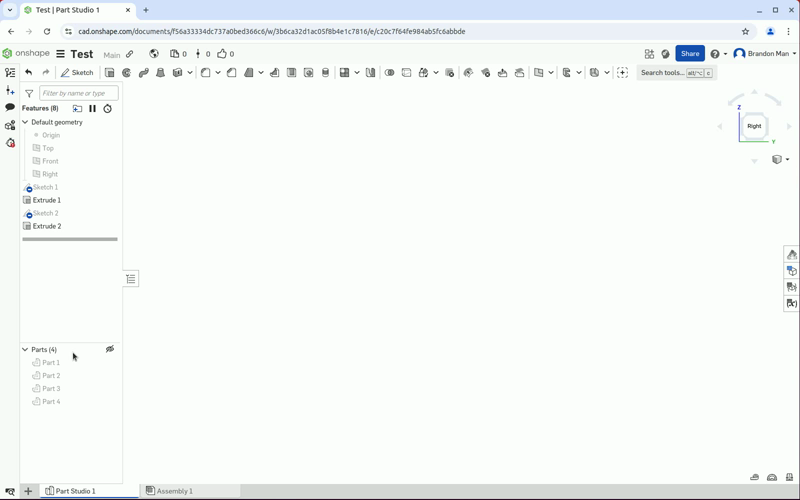
mouse_move(73, 352)
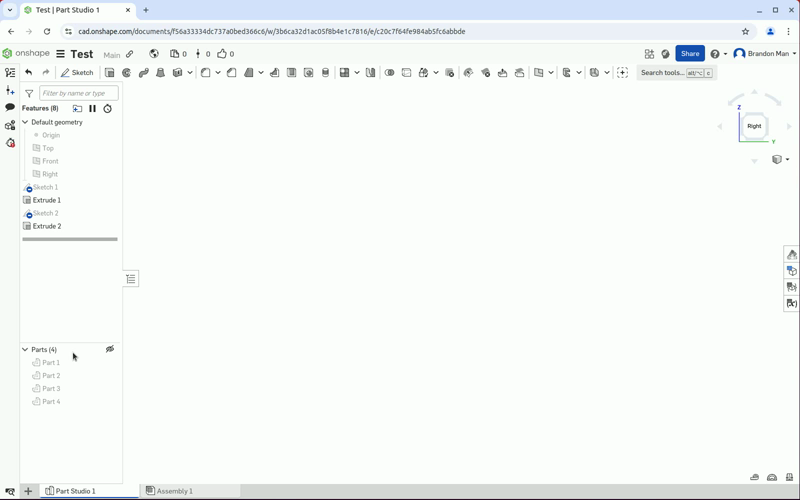
key(shift+y)
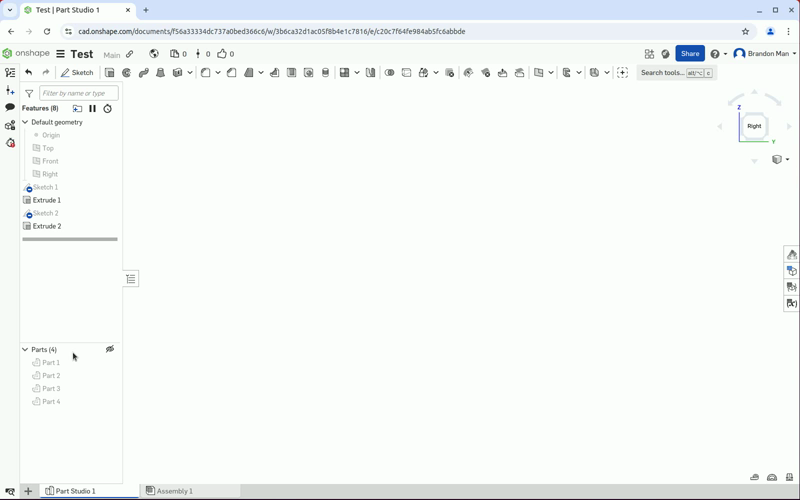
key(shift+s)
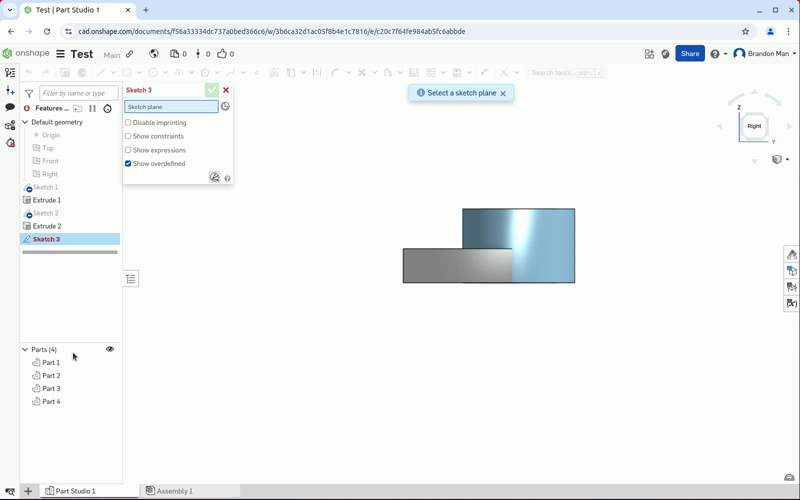
mouse_move(73, 176)
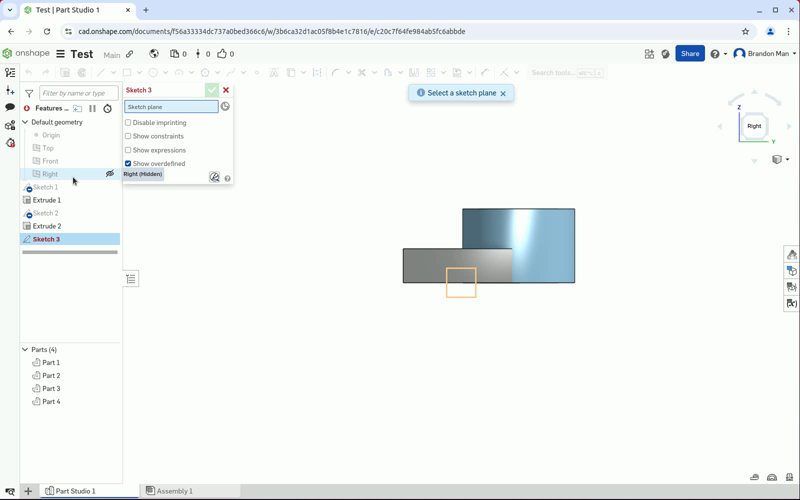
click(73, 176)
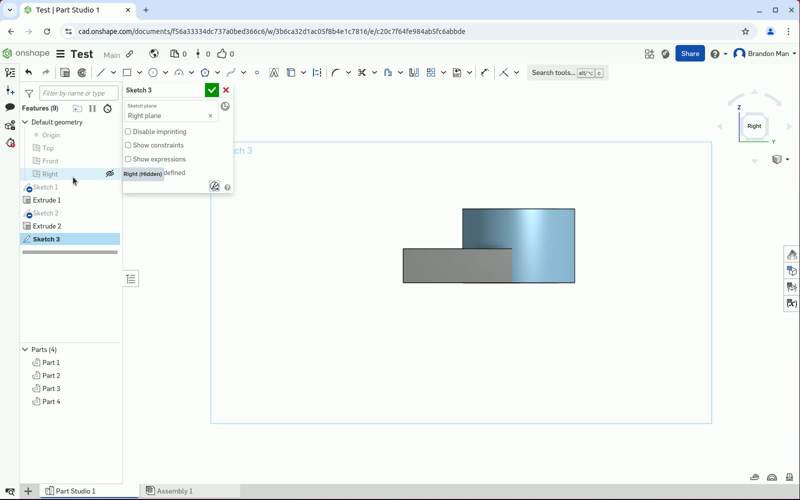
mouse_move(73, 352)
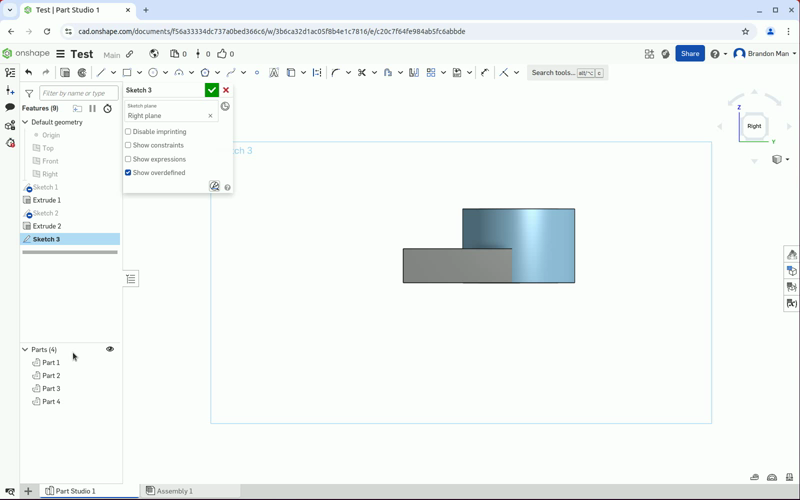
key(y)
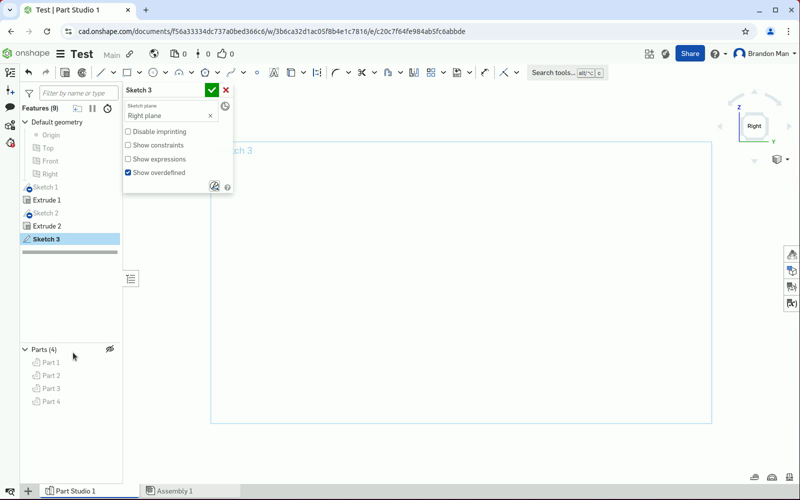
key(l)
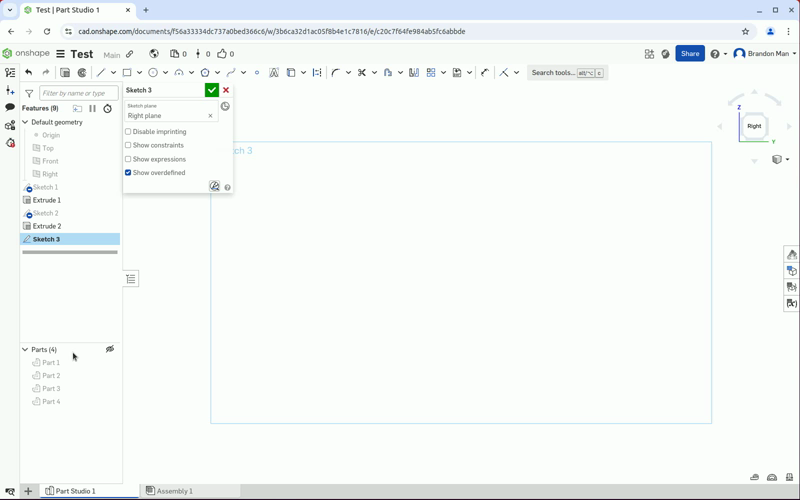
key_down(shift)
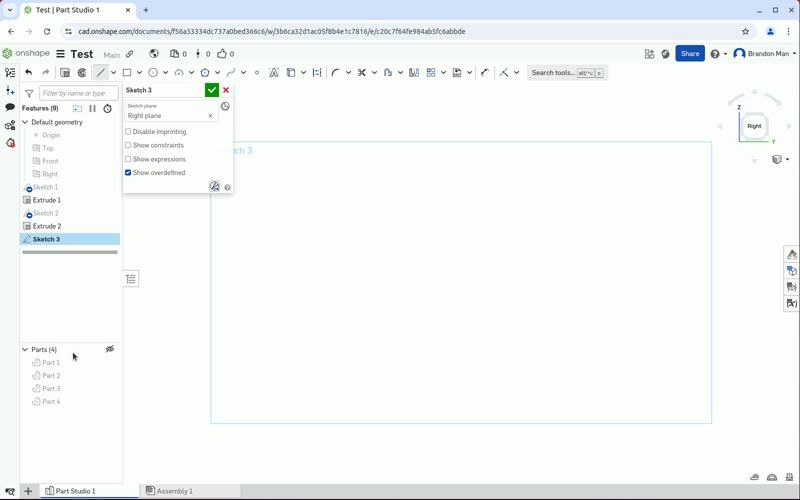
mouse_move(426, 249)
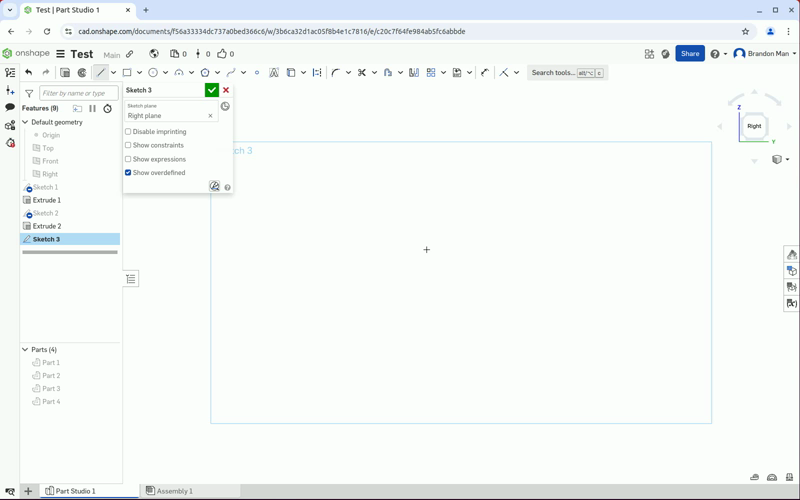
click(426, 249)
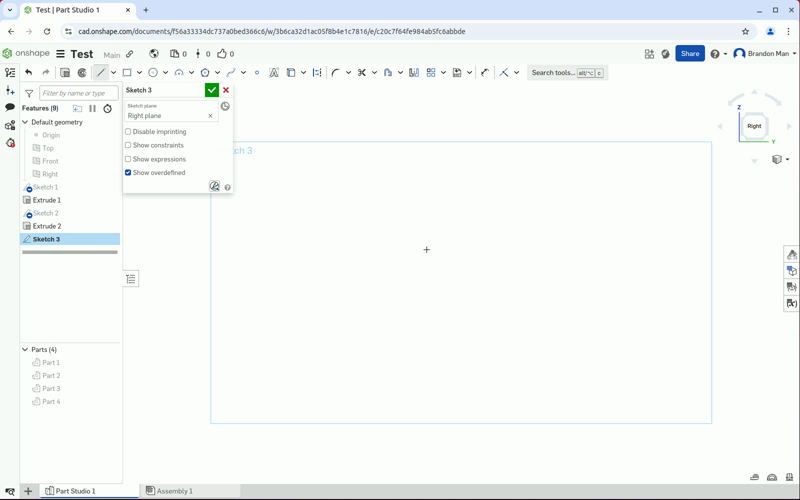
key_up(shift)
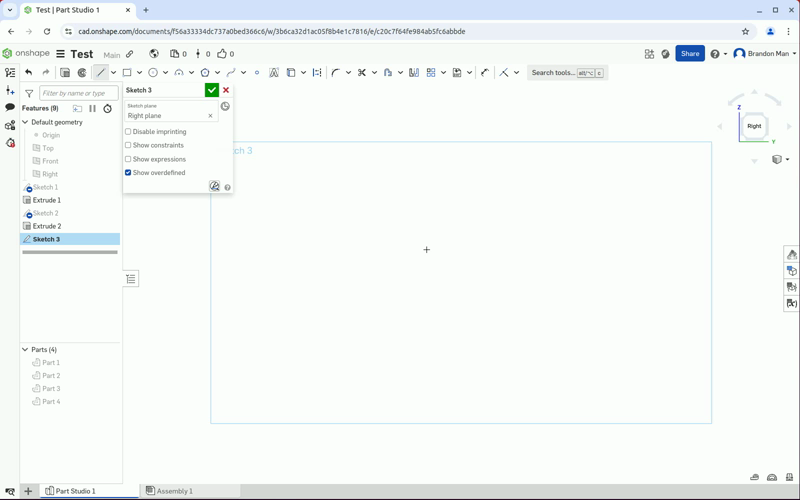
key_down(shift)
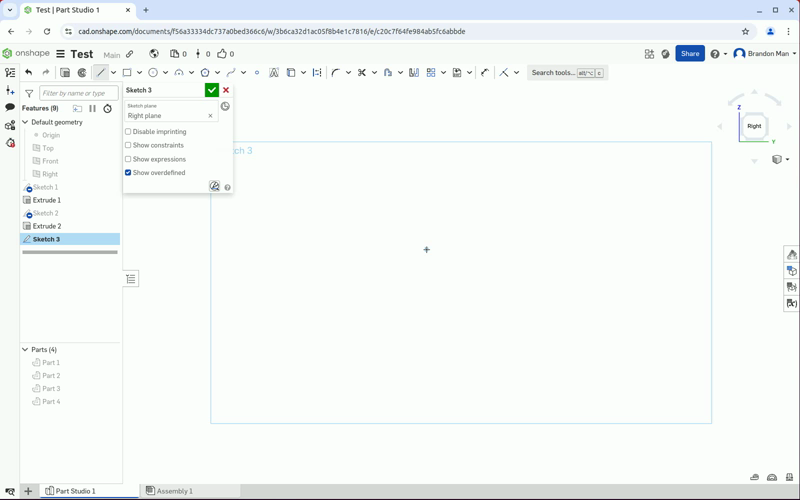
mouse_move(456, 249)
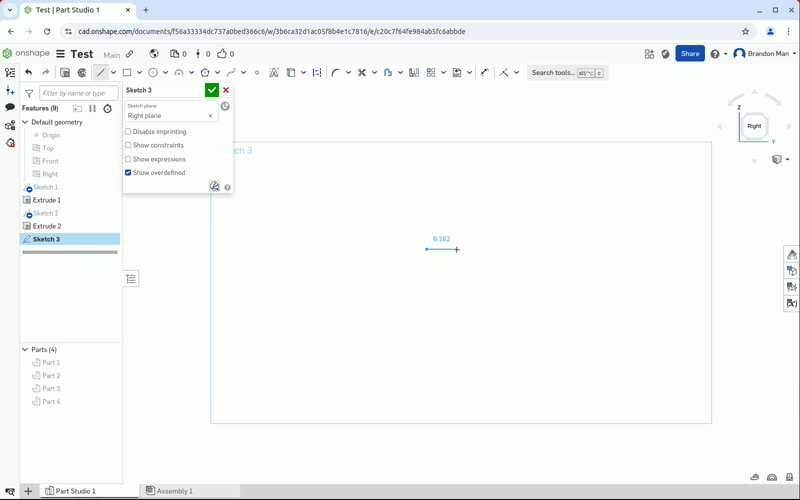
mouse_move(463, 249)
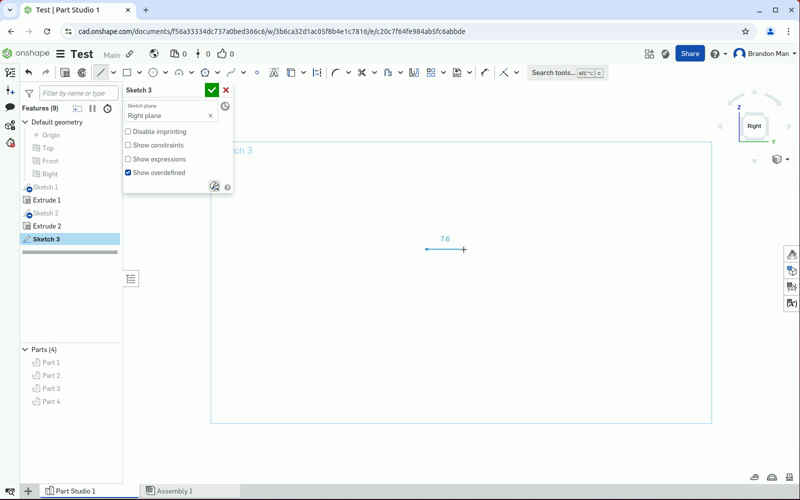
click(463, 249)
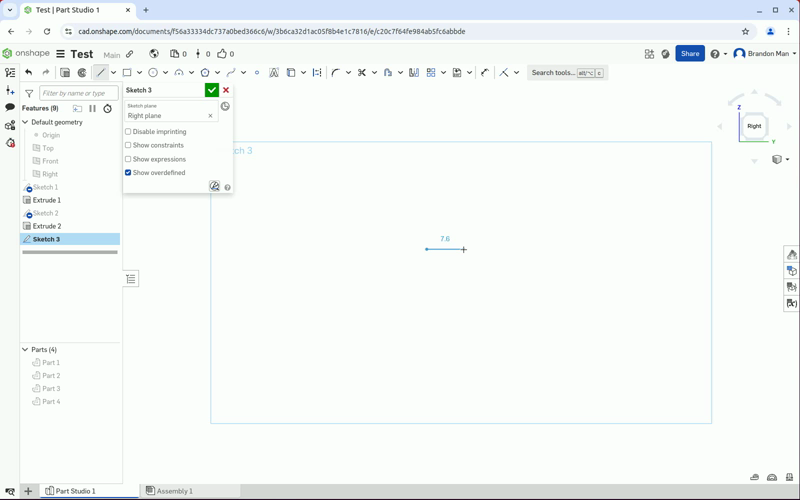
key_up(shift)
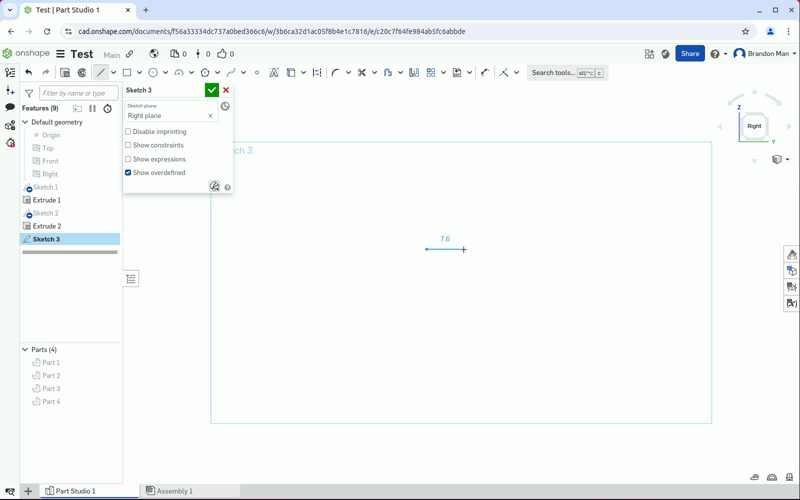
key_down(shift)
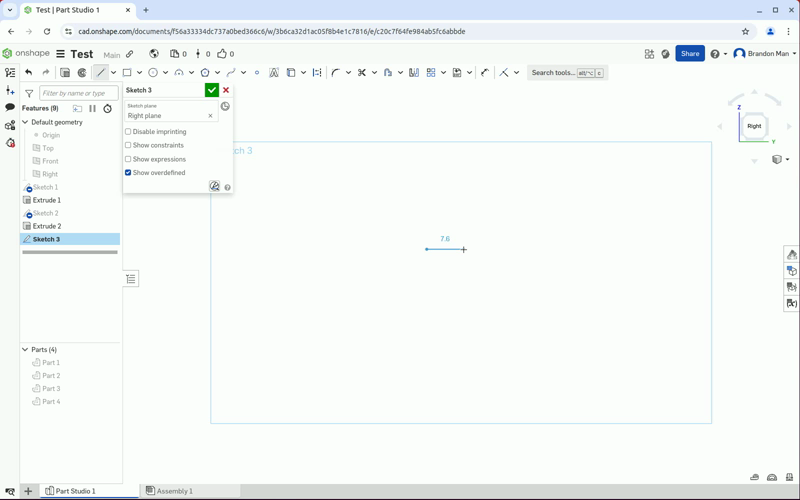
mouse_move(493, 249)
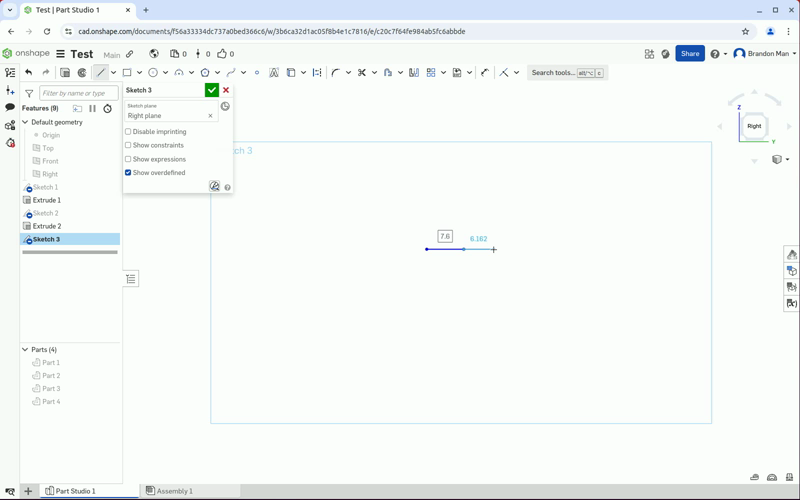
mouse_move(463, 223)
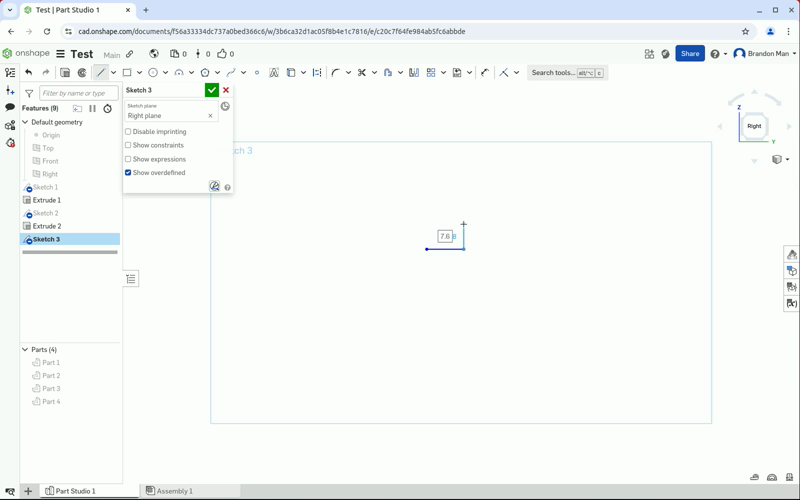
click(463, 223)
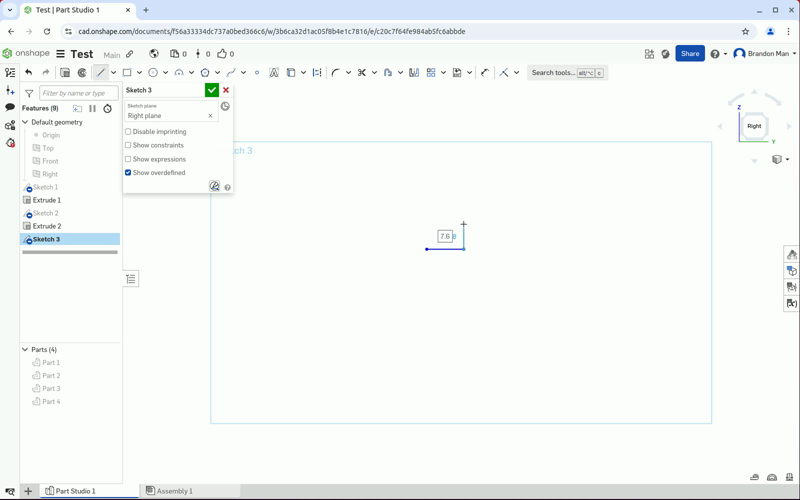
key_up(shift)
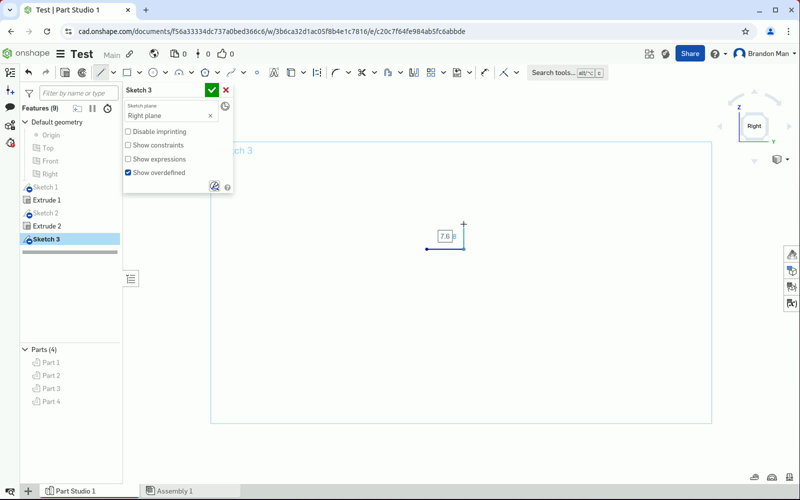
mouse_move(493, 223)
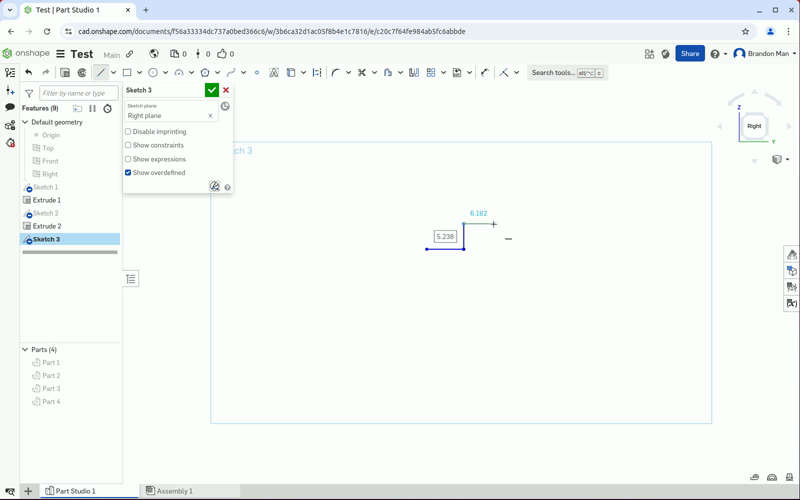
key_down(shift)
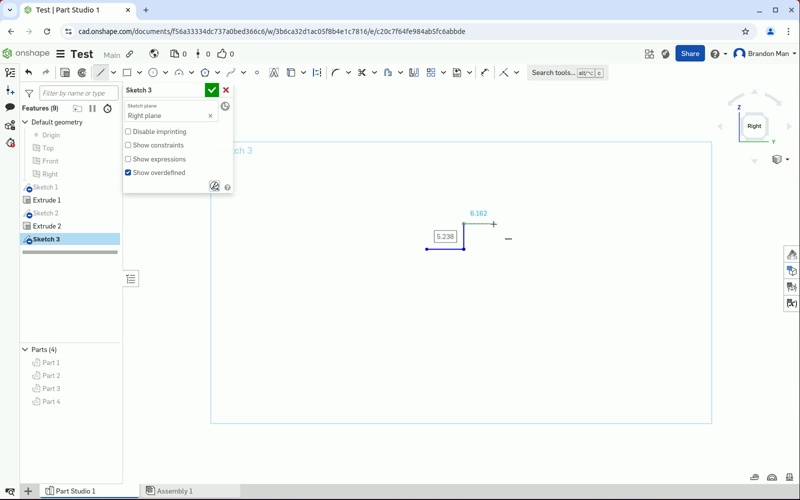
mouse_move(426, 249)
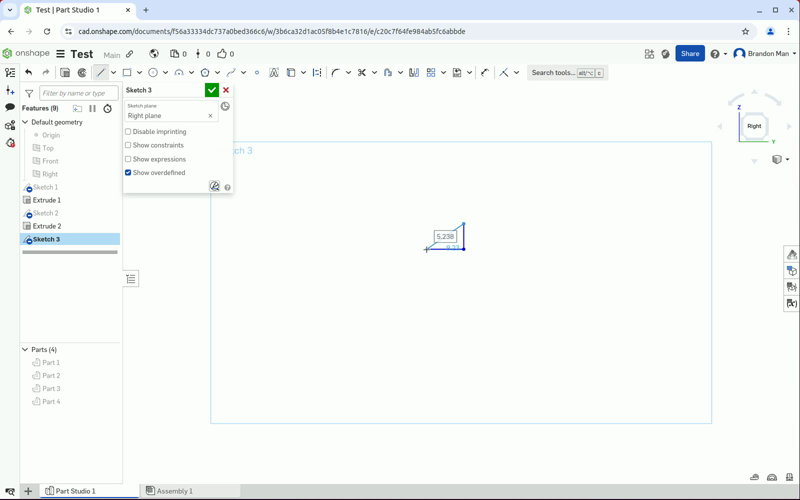
key_up(shift)
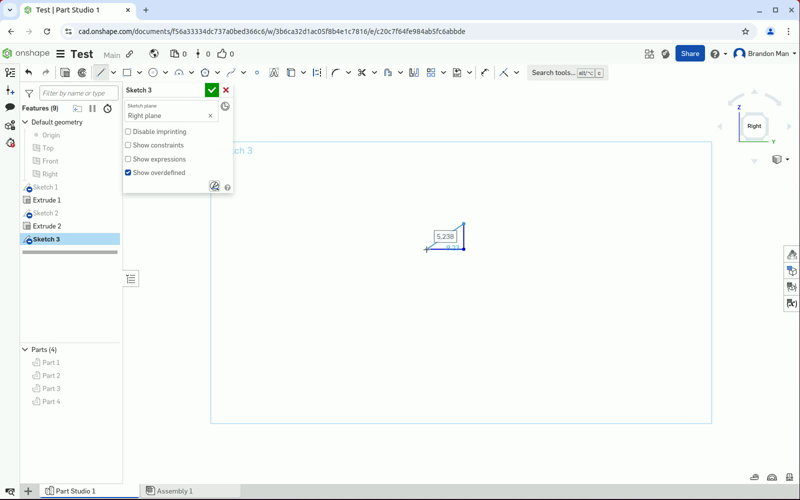
click(426, 249)
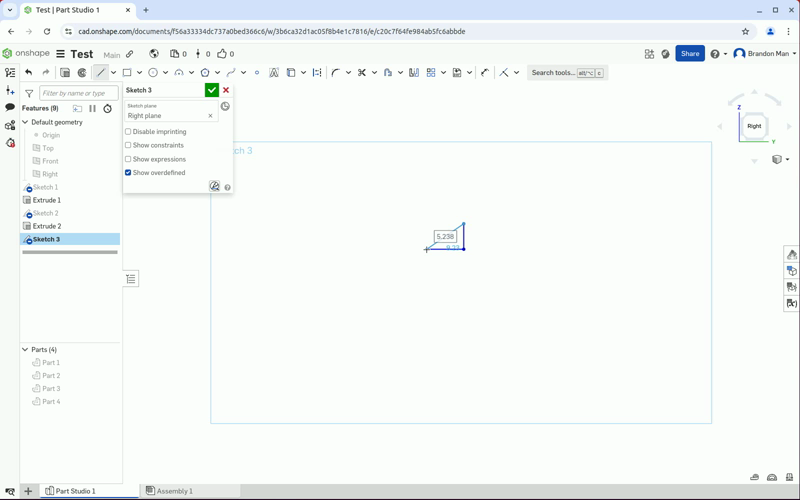
key(esc)
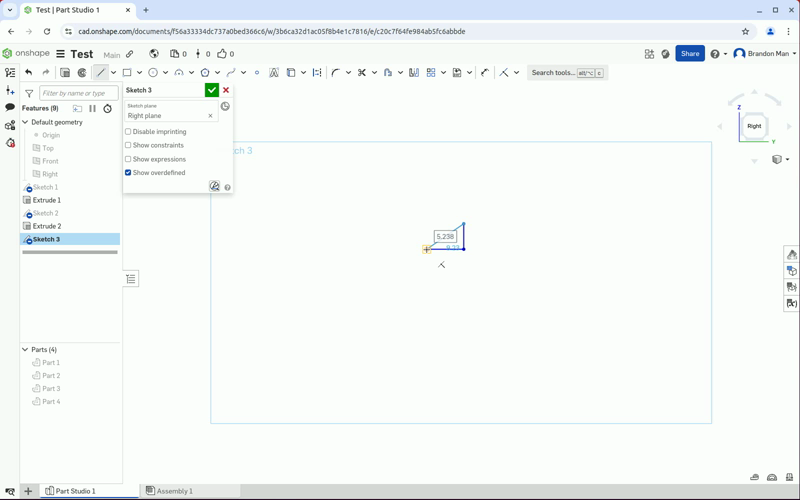
mouse_move(450, 242)
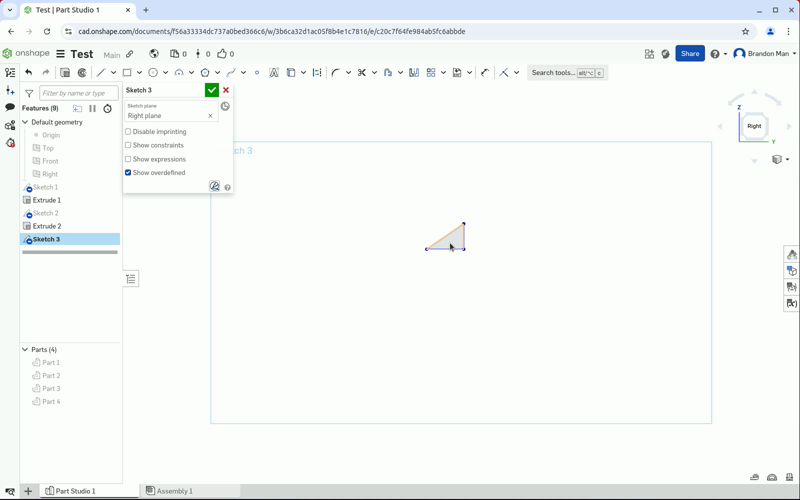
scroll(6)
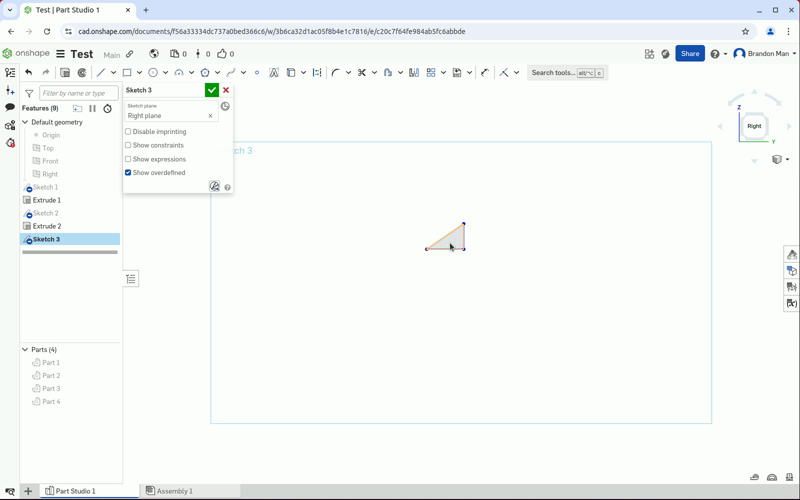
scroll(6)
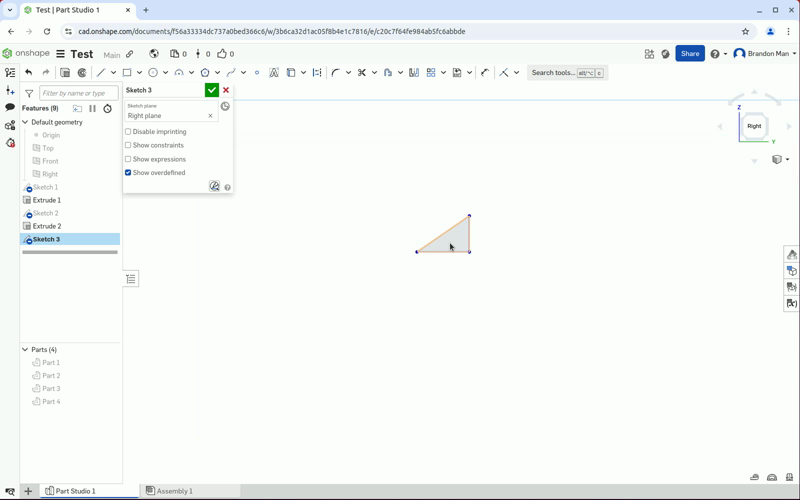
scroll(6)
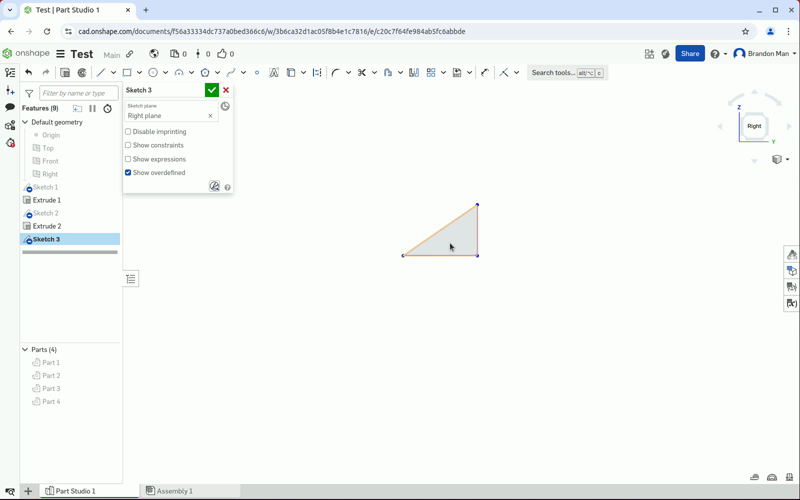
scroll(6)
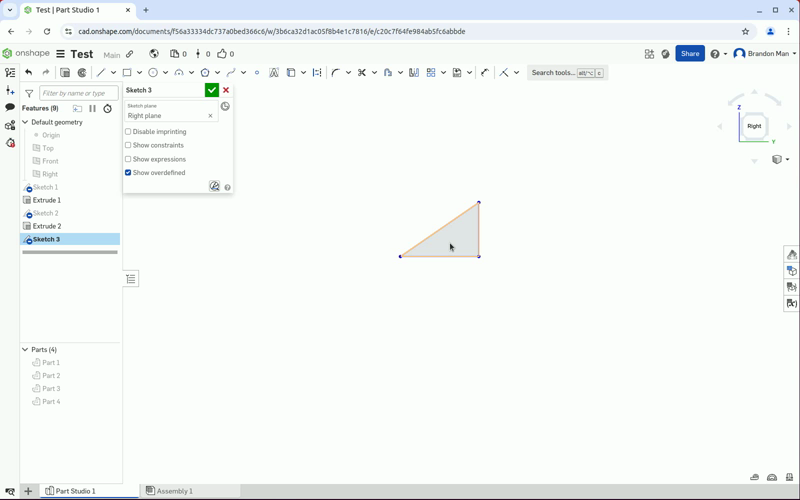
scroll(6)
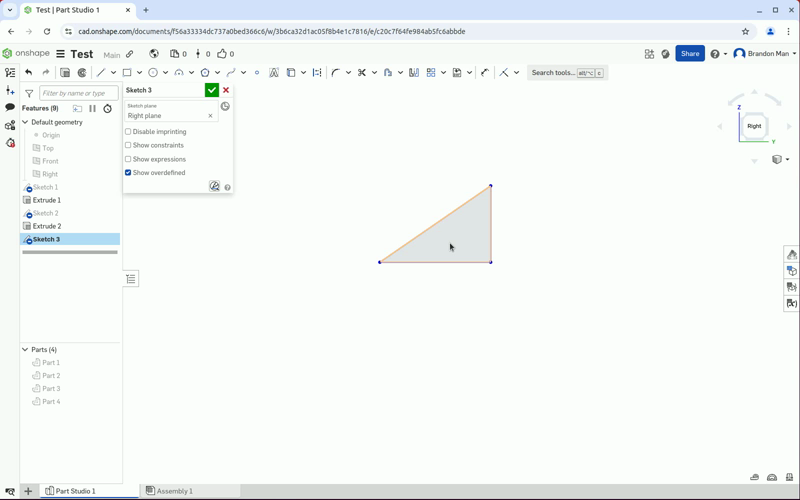
scroll(6)
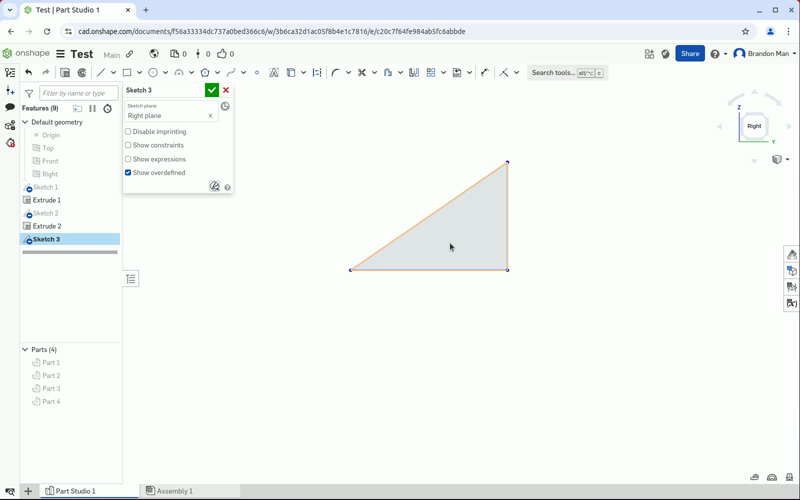
scroll(6)
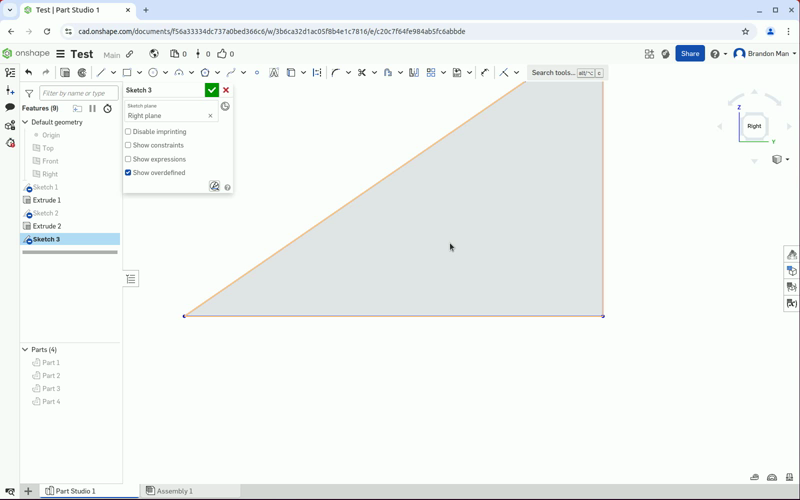
click(450, 242)
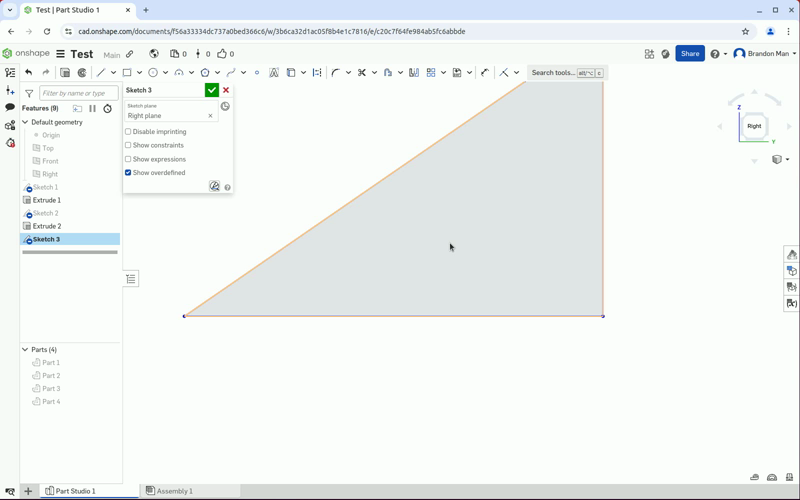
scroll(-6)
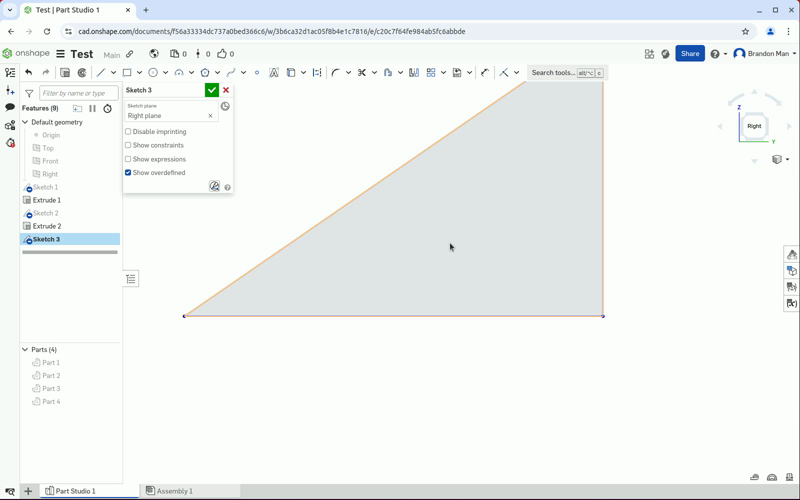
scroll(-6)
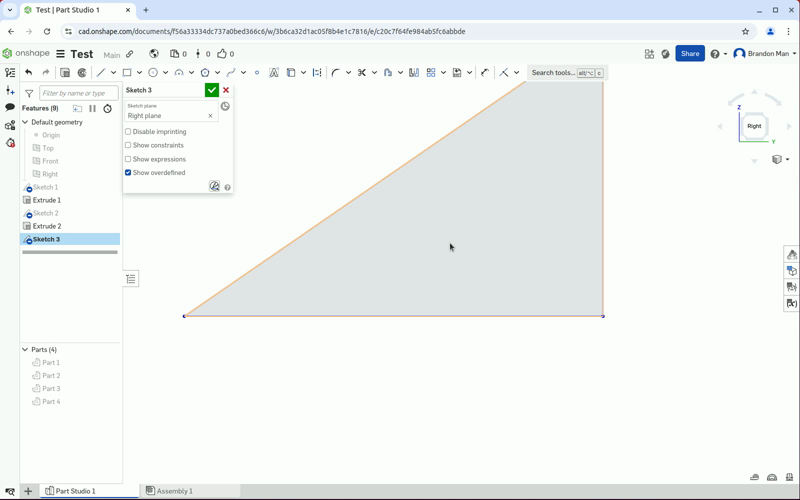
scroll(-6)
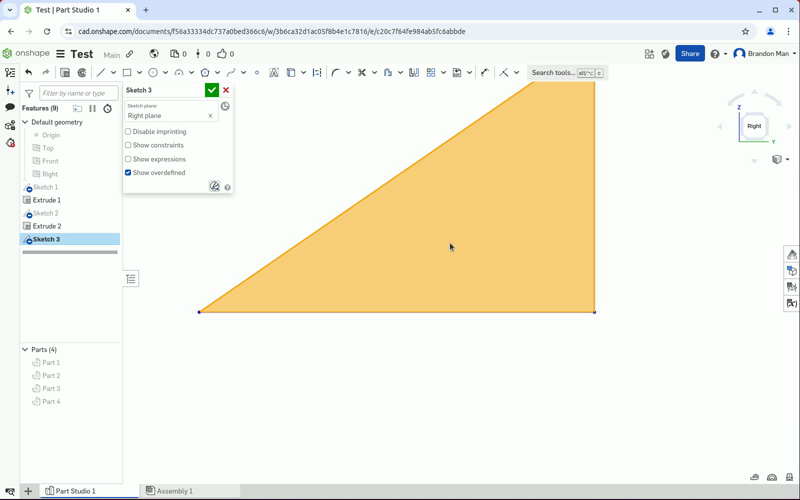
scroll(-6)
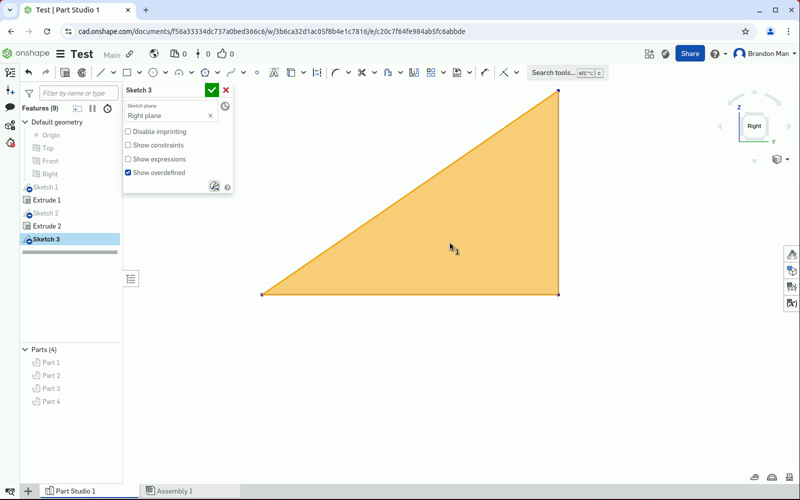
scroll(-6)
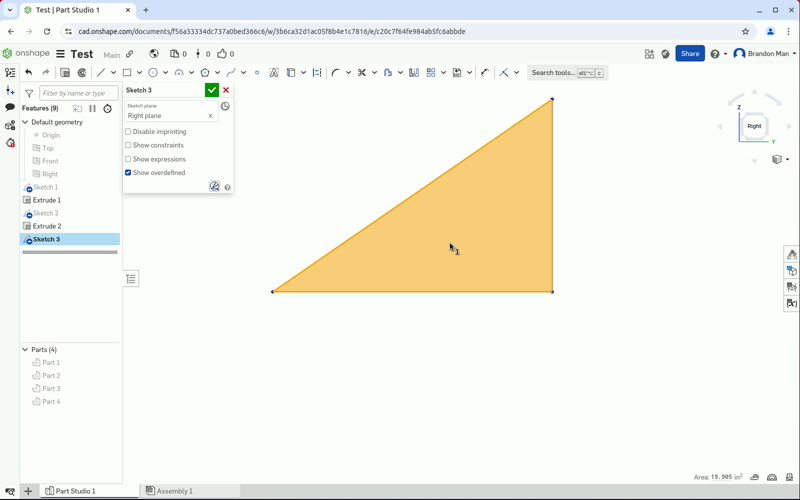
scroll(-6)
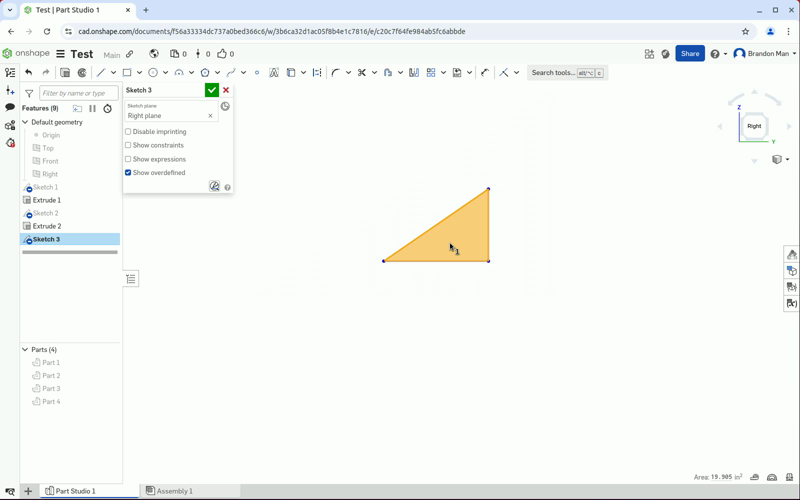
scroll(-6)
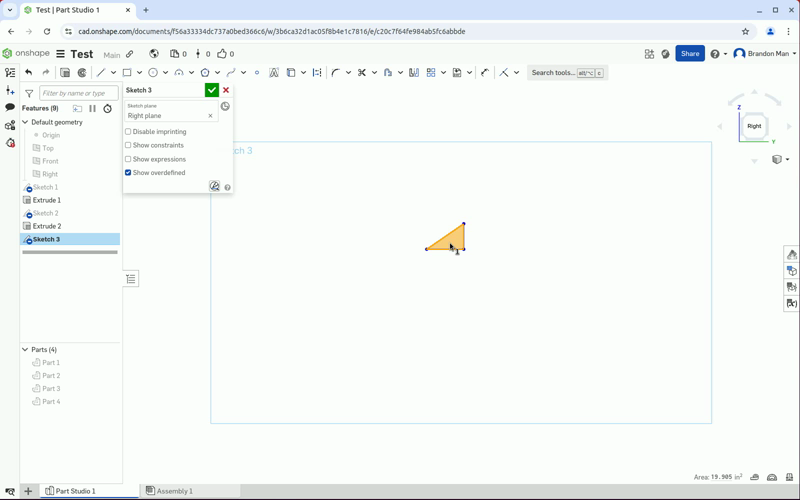
mouse_move(73, 352)
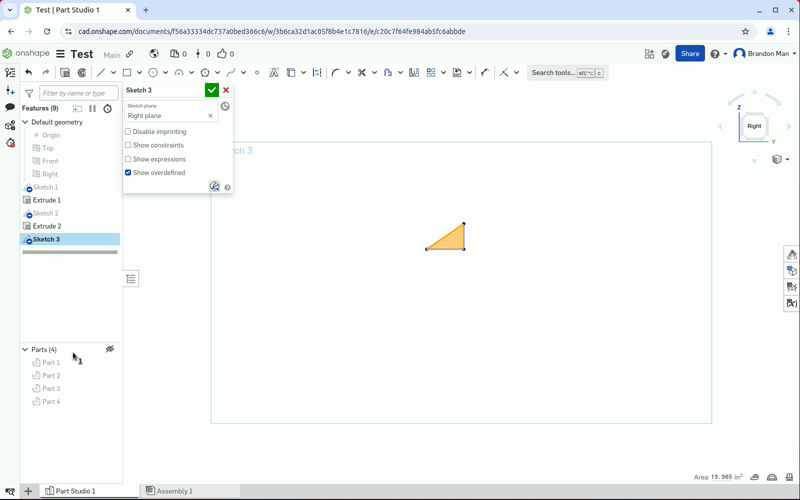
key(shift+y)
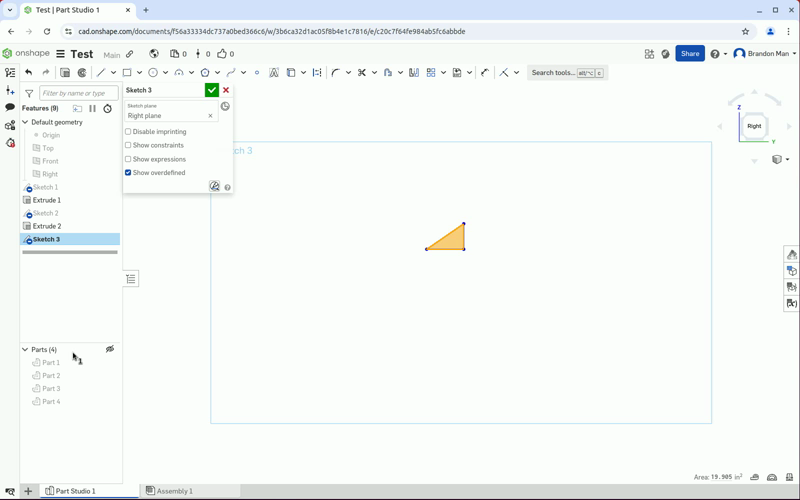
key(shift+e)
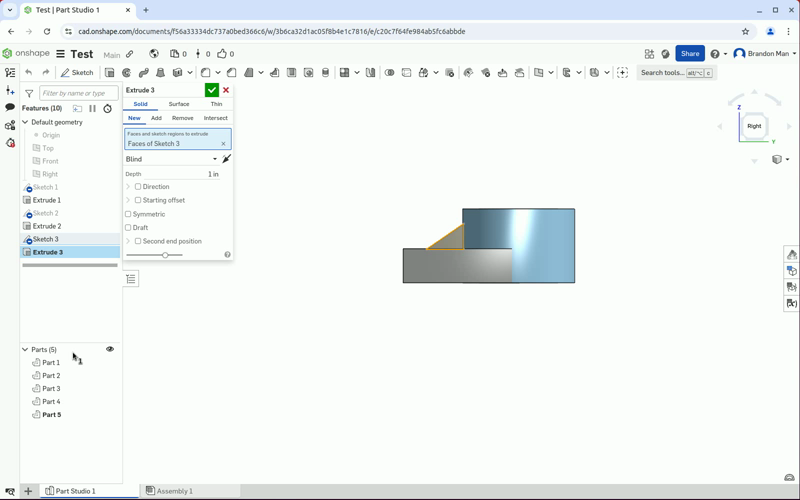
mouse_move(143, 106)
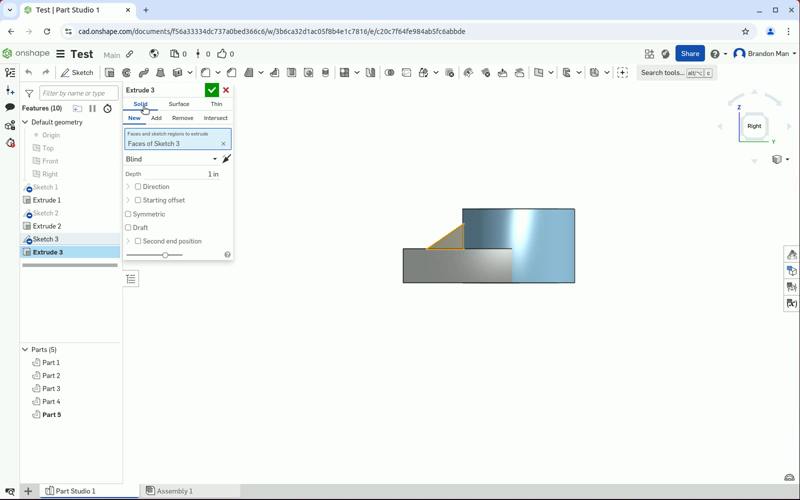
click(143, 106)
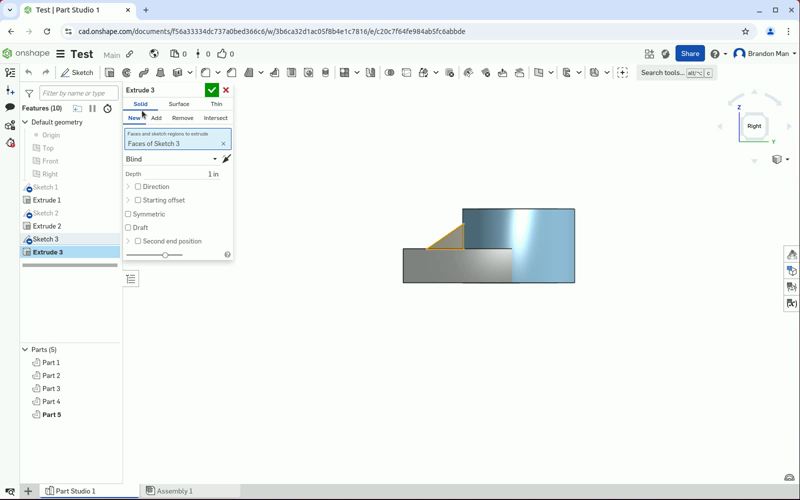
mouse_move(137, 120)
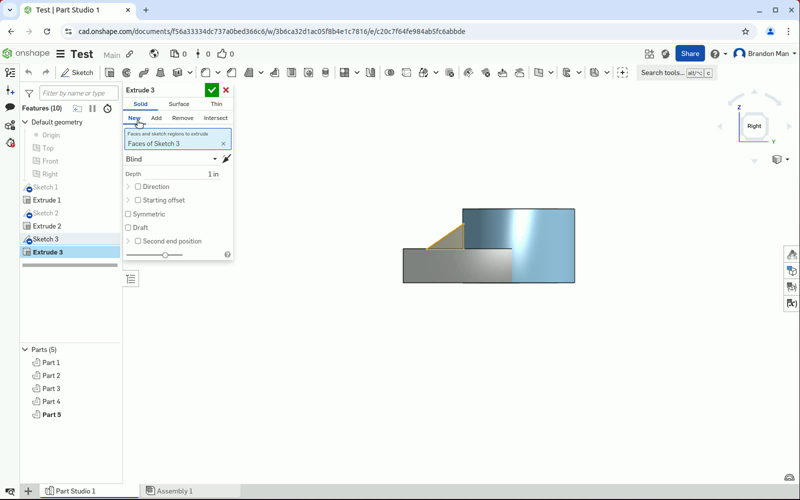
click(137, 120)
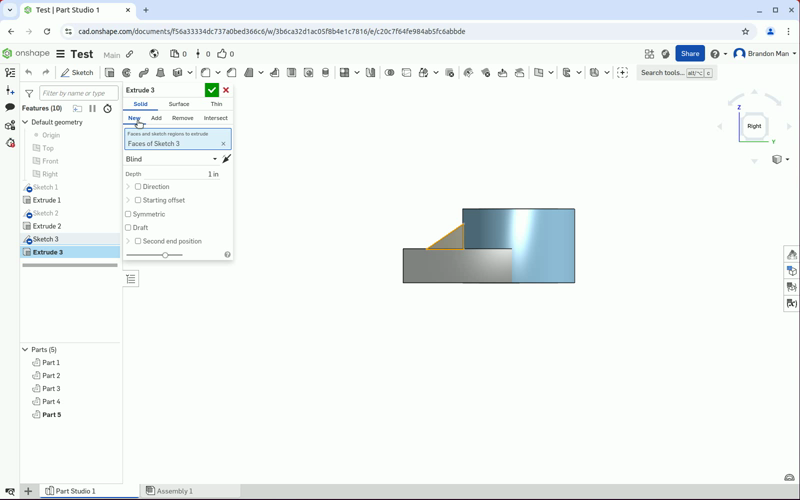
key(tab, 4)
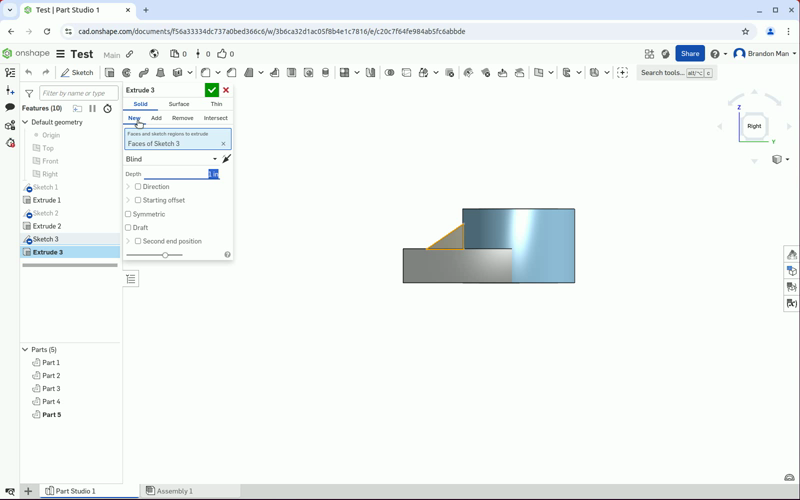
text(2.888)
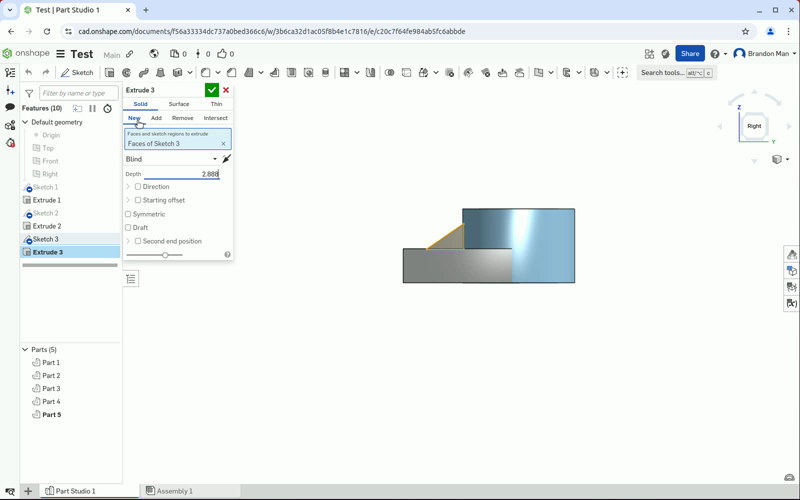
key(tab, 3)
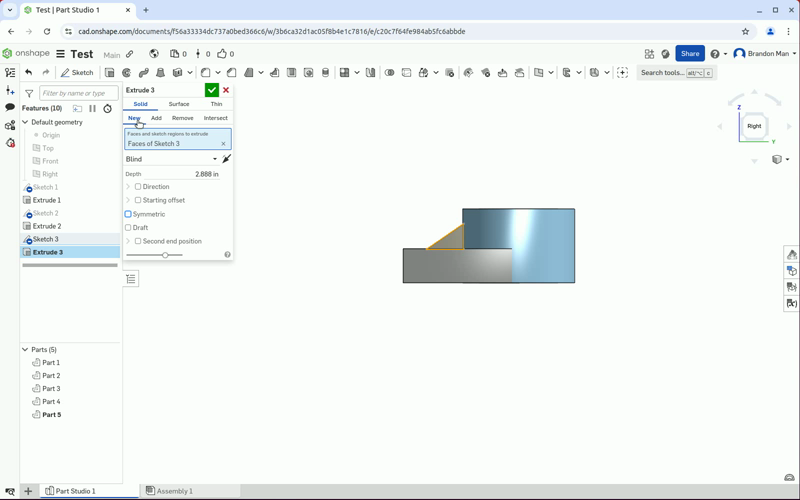
key(space)
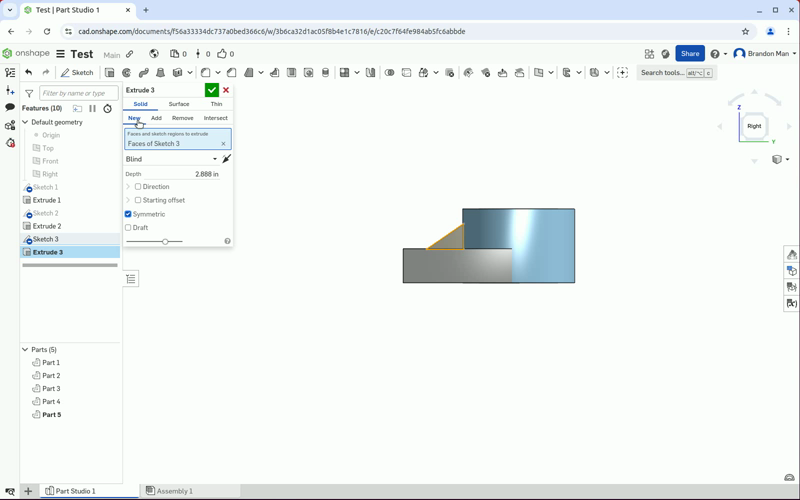
key(enter)
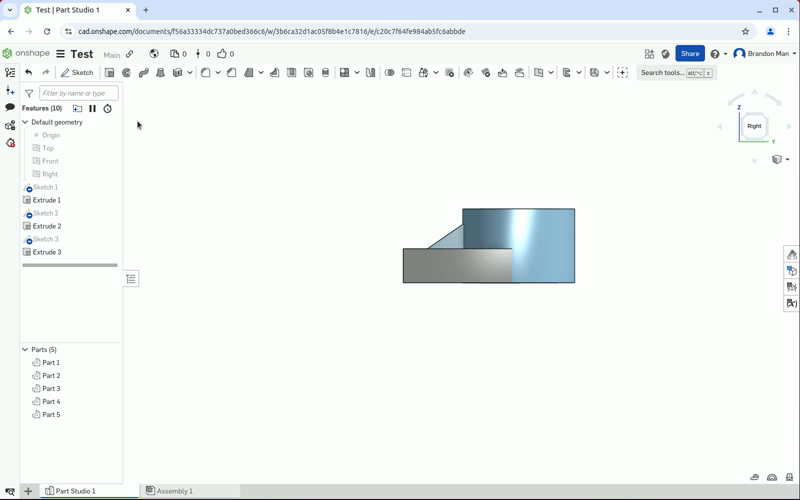
key(shift+h)
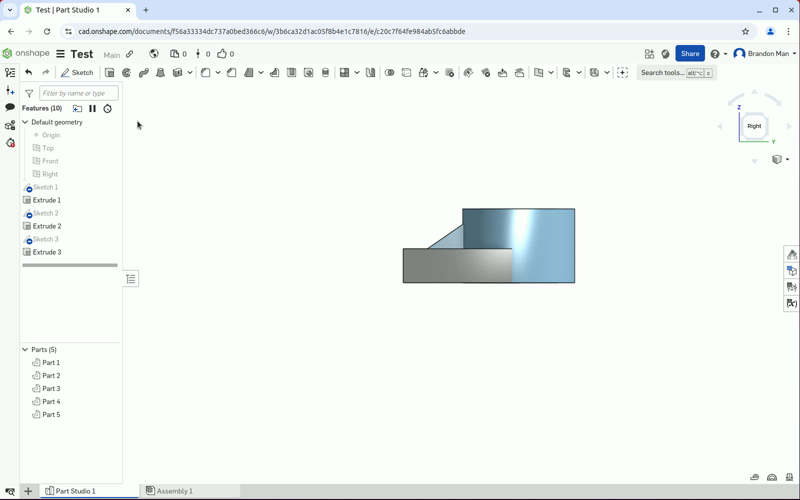
key(shift+h)
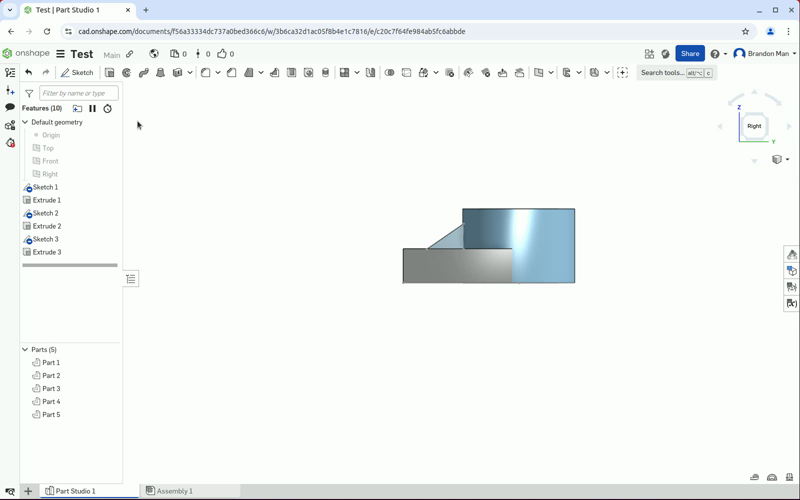
key(shift+7)
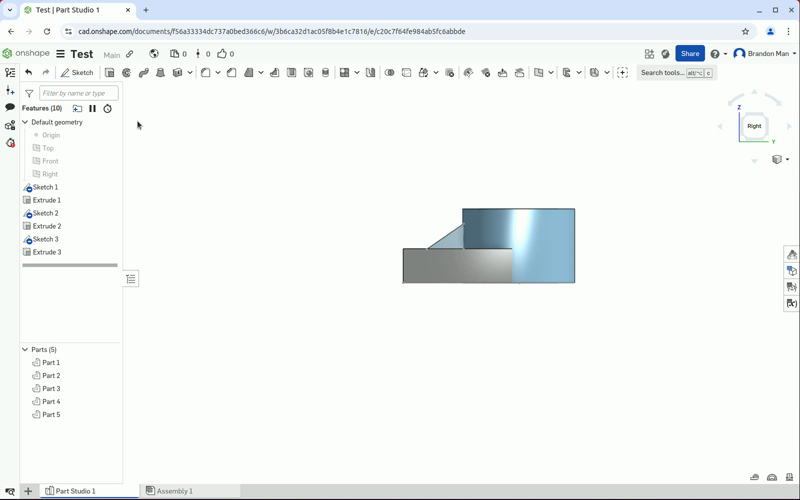
key(right, 2)
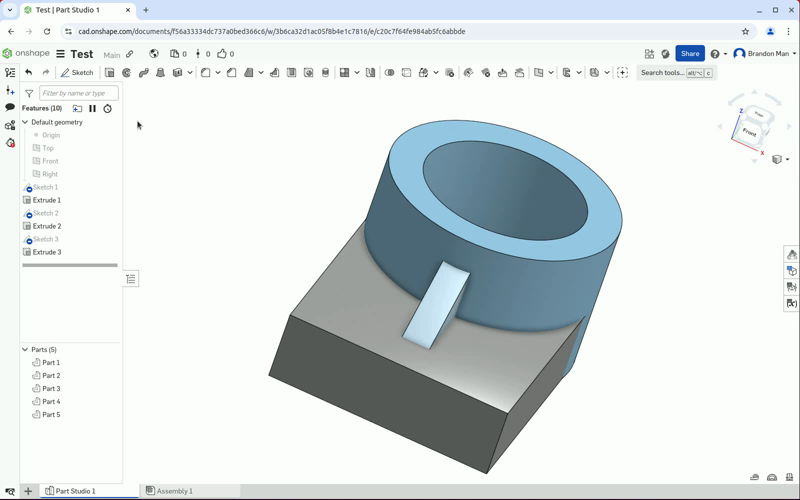
key(down, 2)
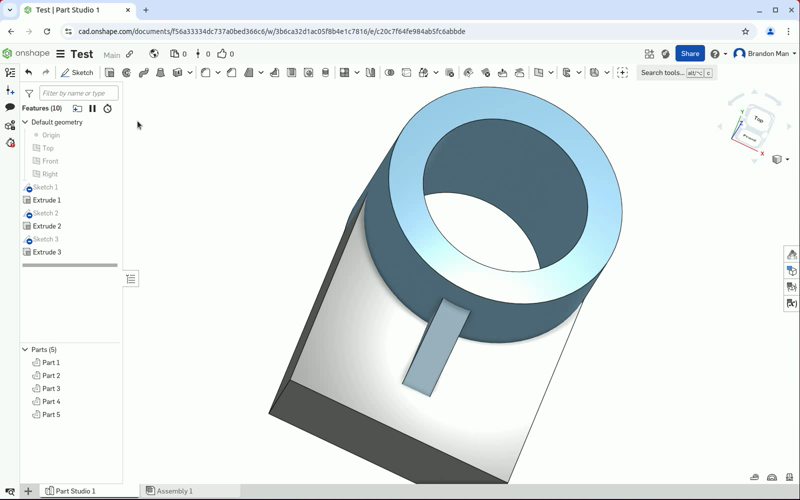
key(up, 2)
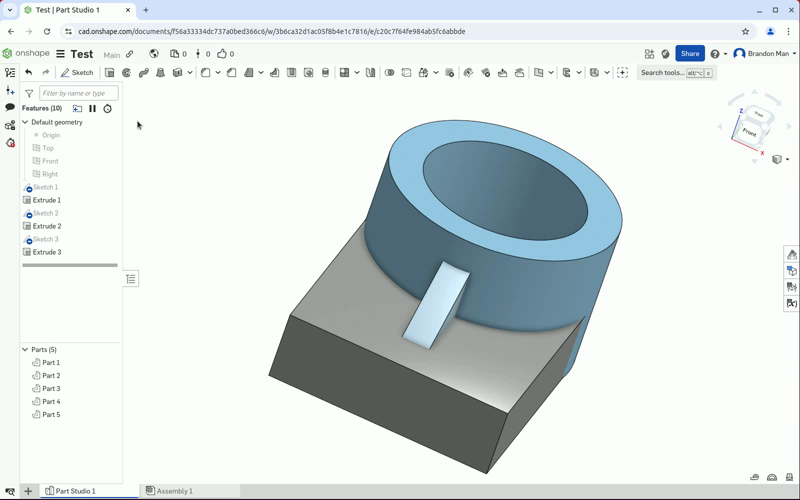
key(left, 2)
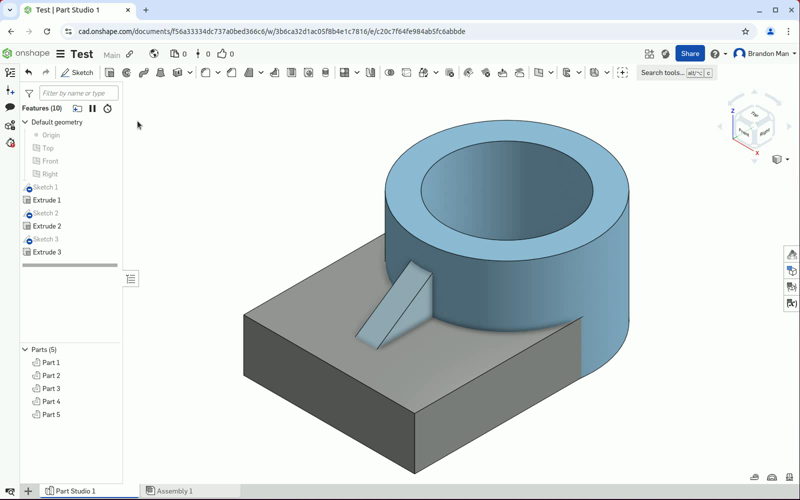
mouse_move(73, 189)
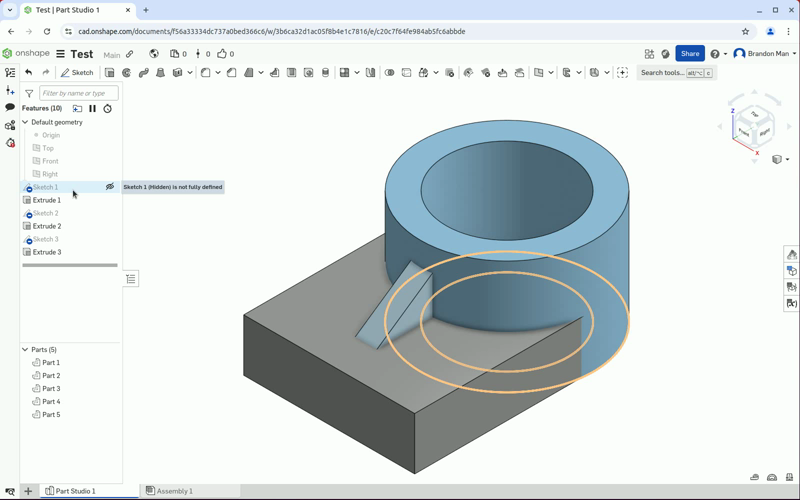
click(73, 189)